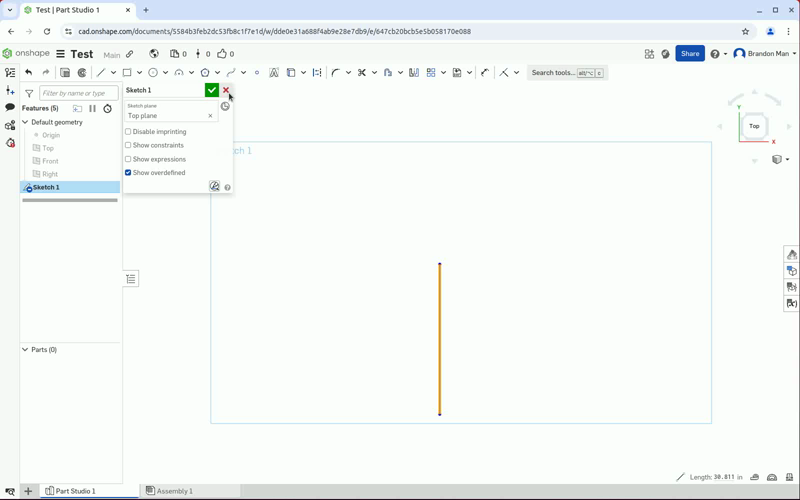
key(shift+h)
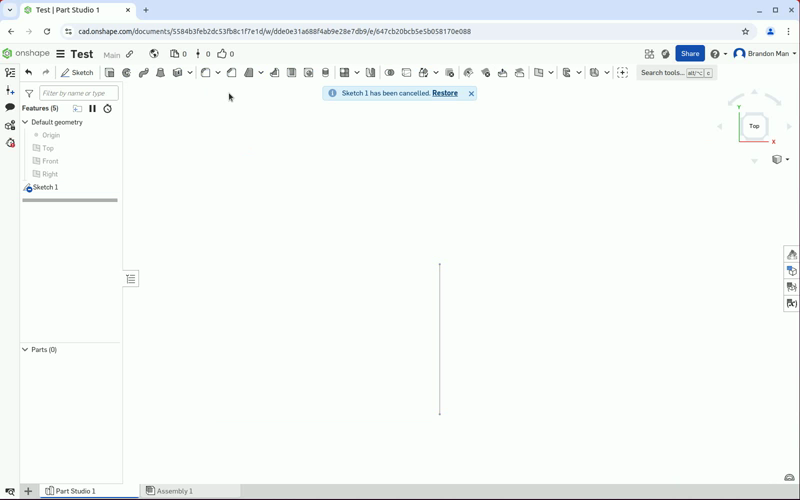
key(shift+s)
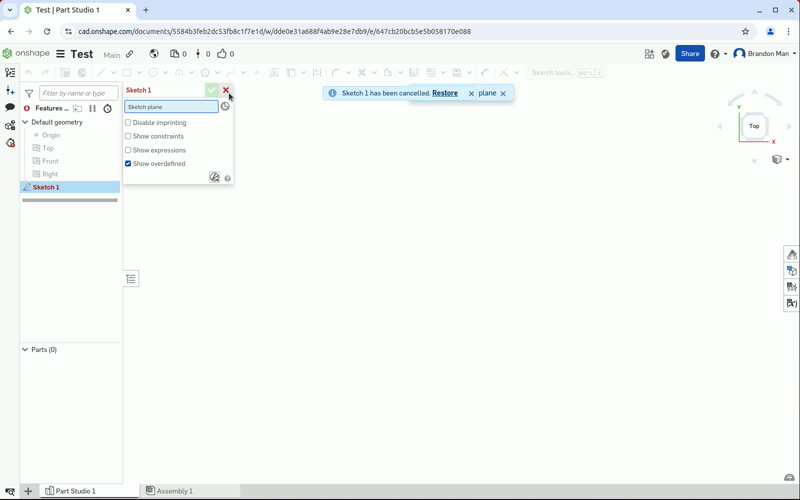
mouse_move(73, 150)
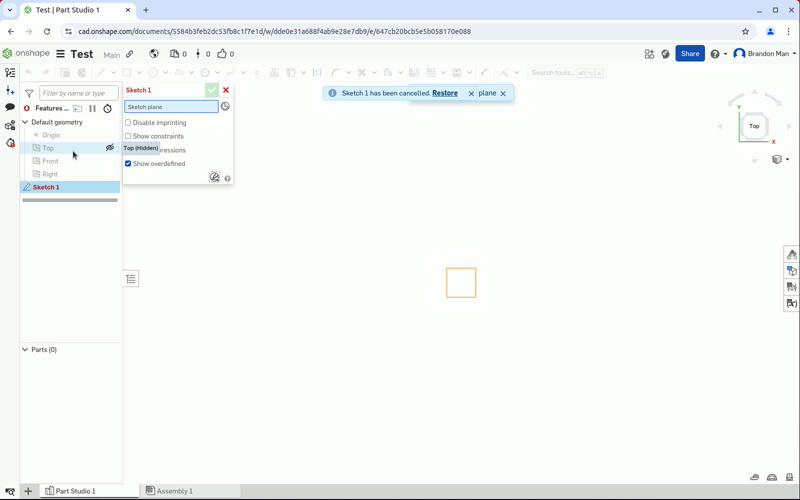
click(73, 150)
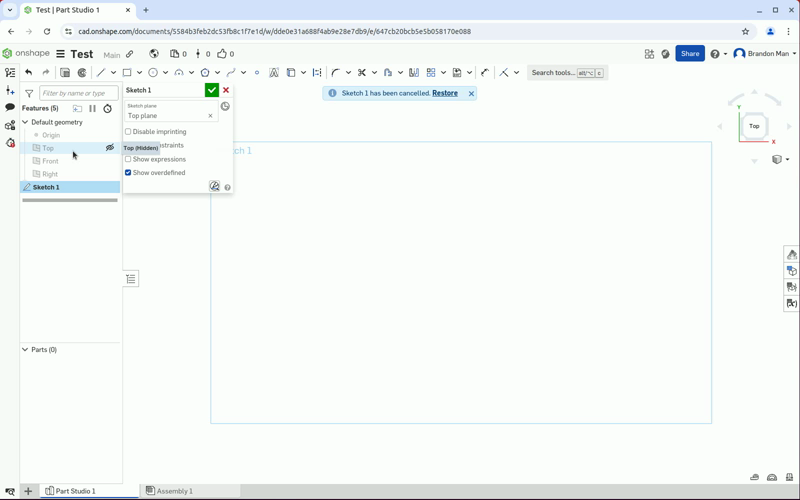
mouse_move(73, 352)
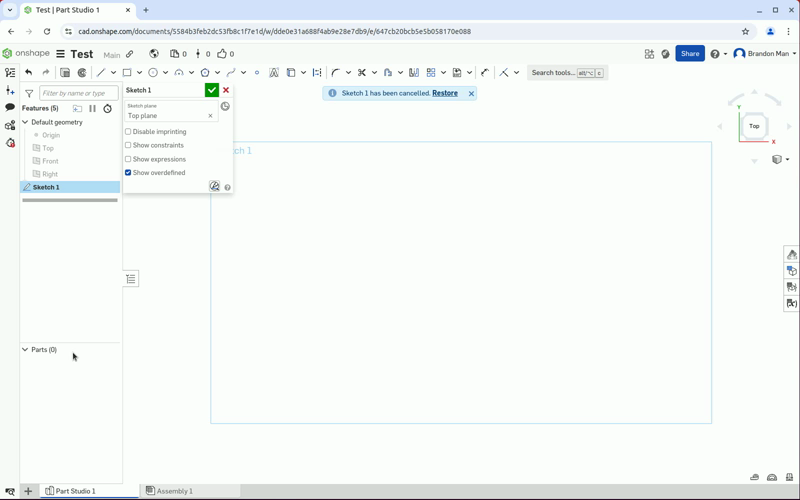
key(y)
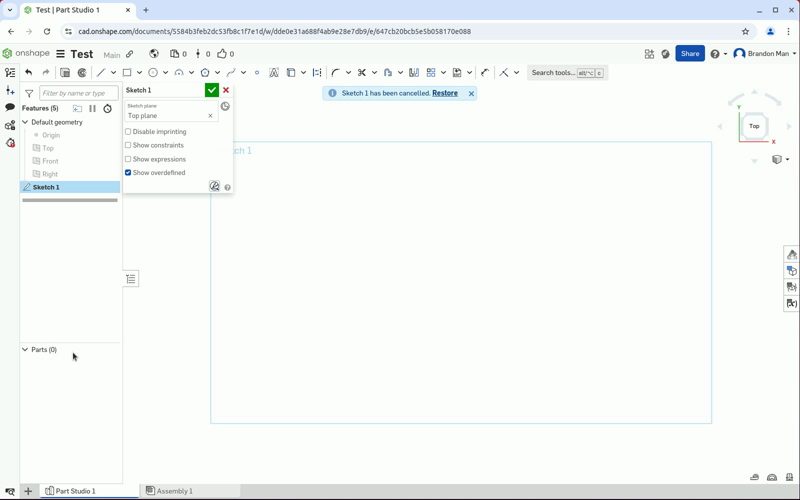
key(l)
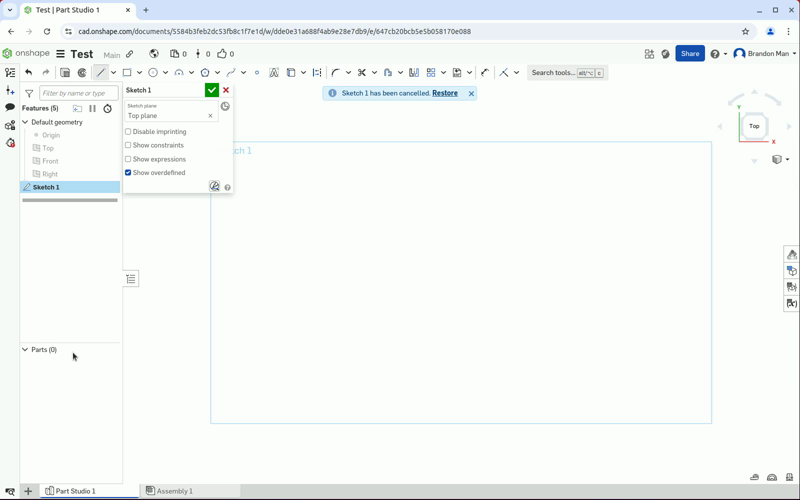
key_down(shift)
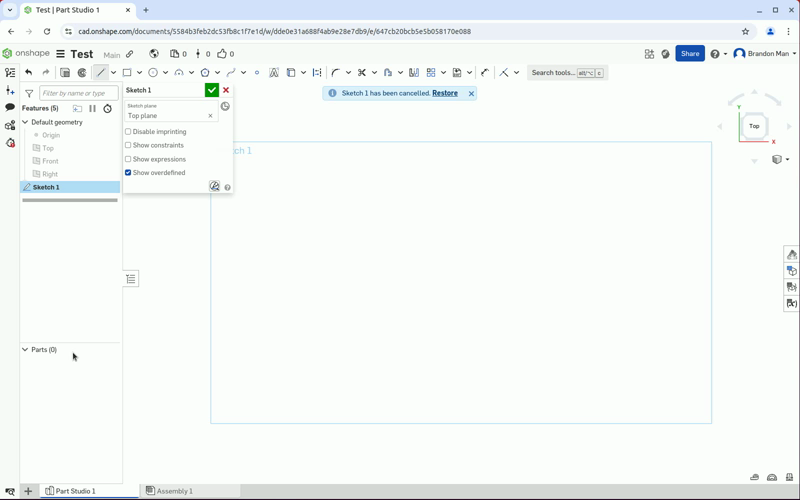
mouse_move(525, 355)
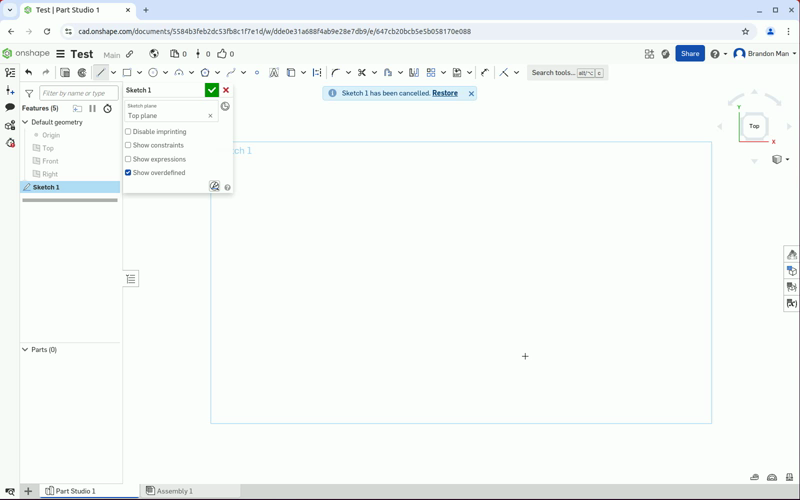
click(525, 355)
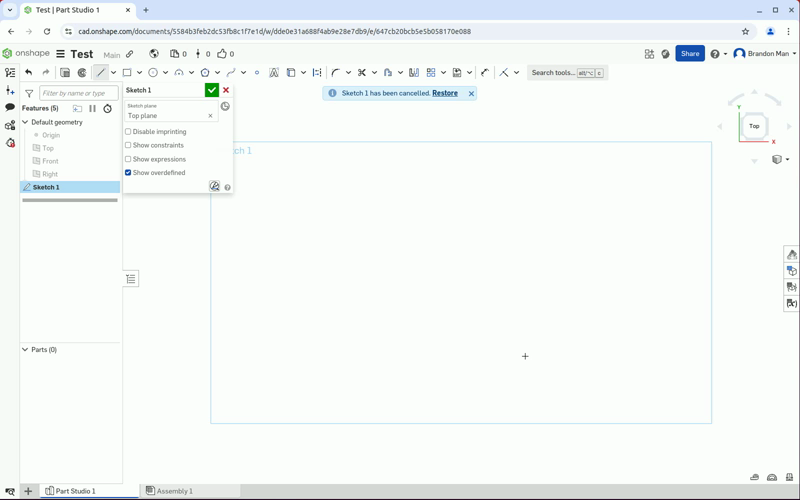
key_up(shift)
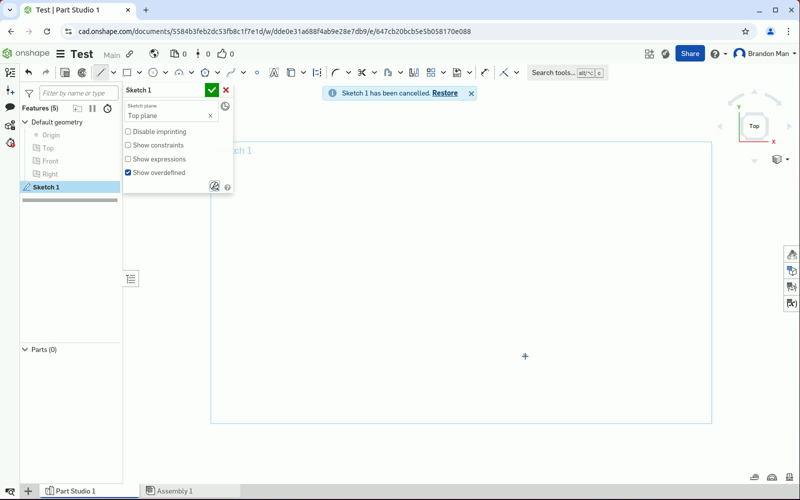
key_down(shift)
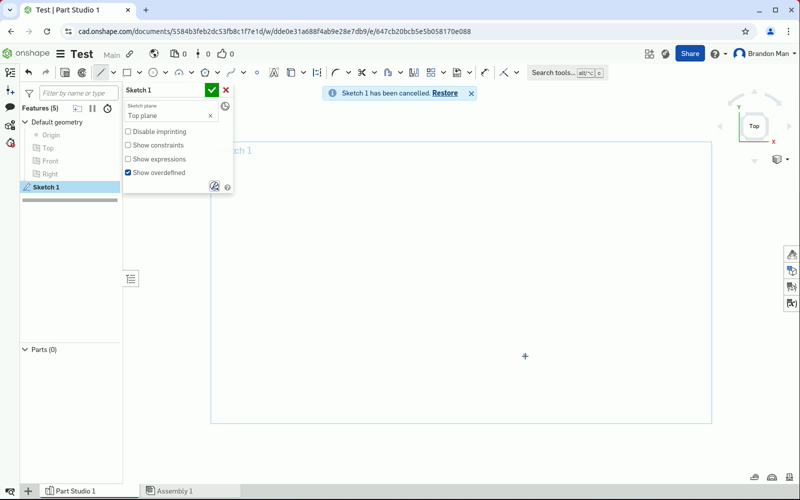
mouse_move(555, 355)
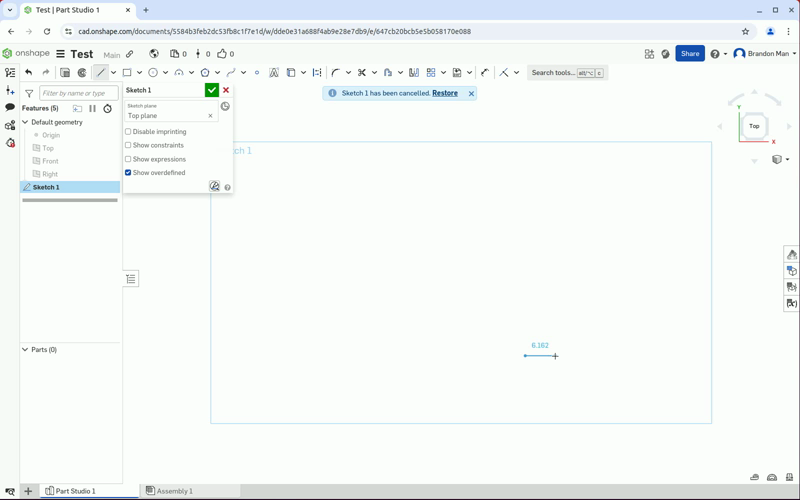
mouse_move(573, 355)
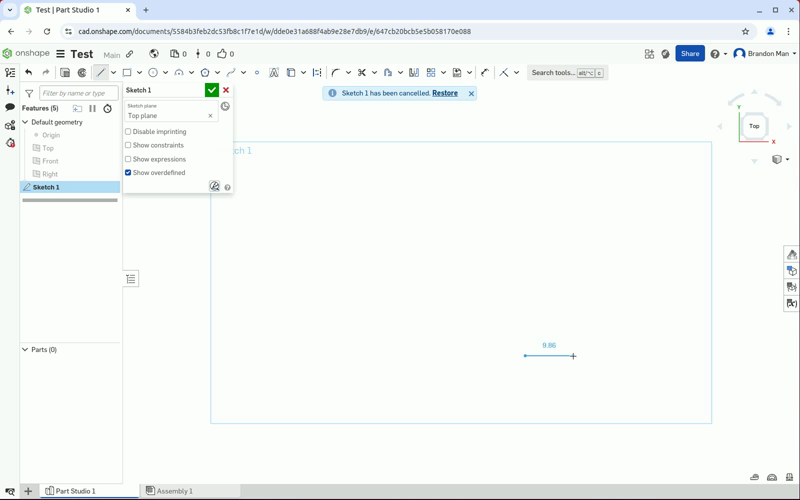
click(573, 355)
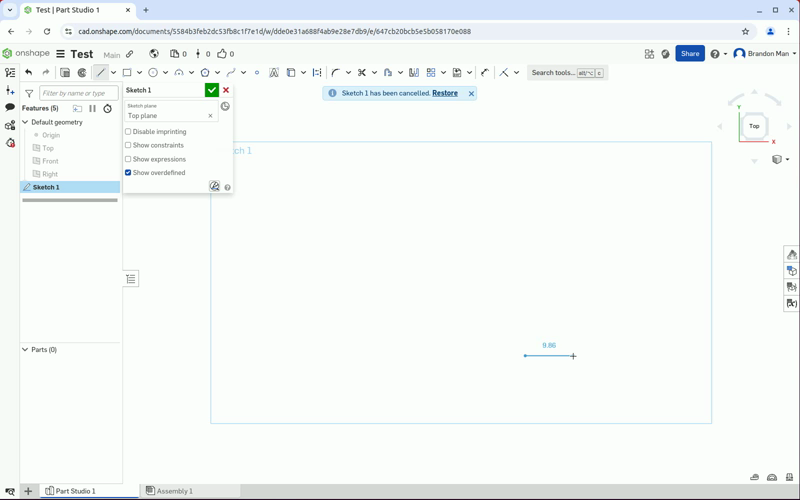
key_up(shift)
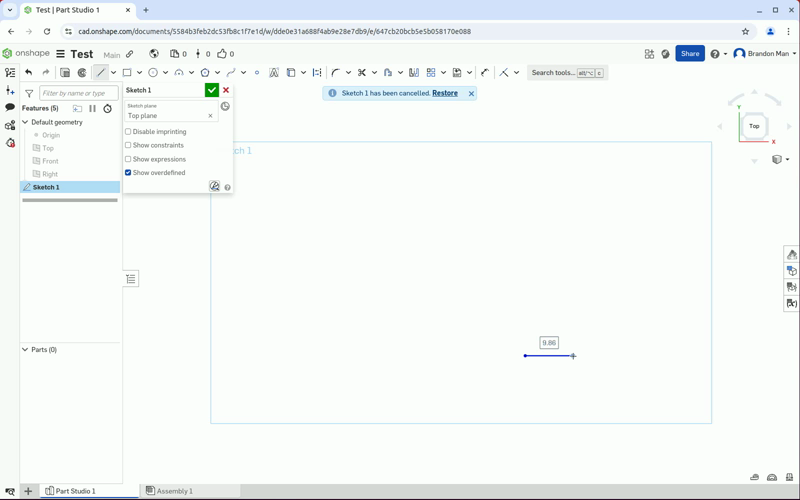
key_down(shift)
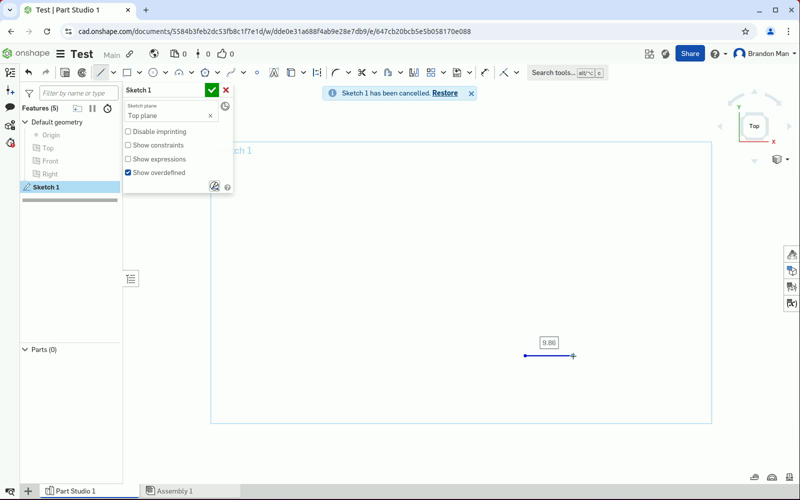
mouse_move(573, 211)
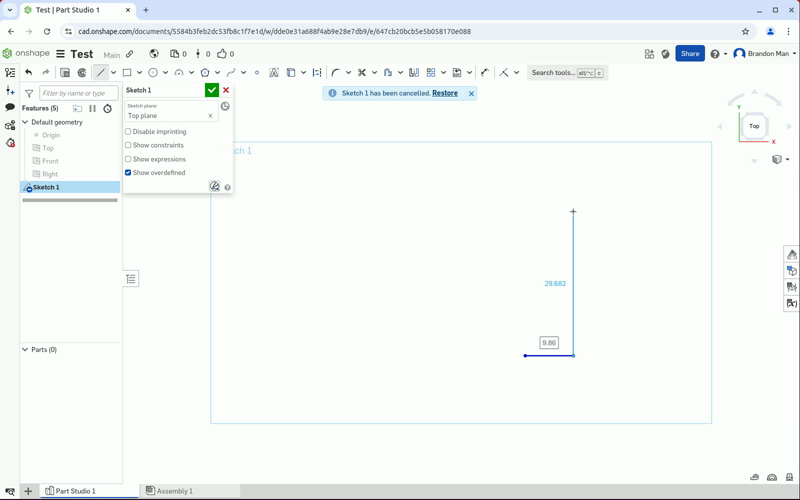
click(573, 211)
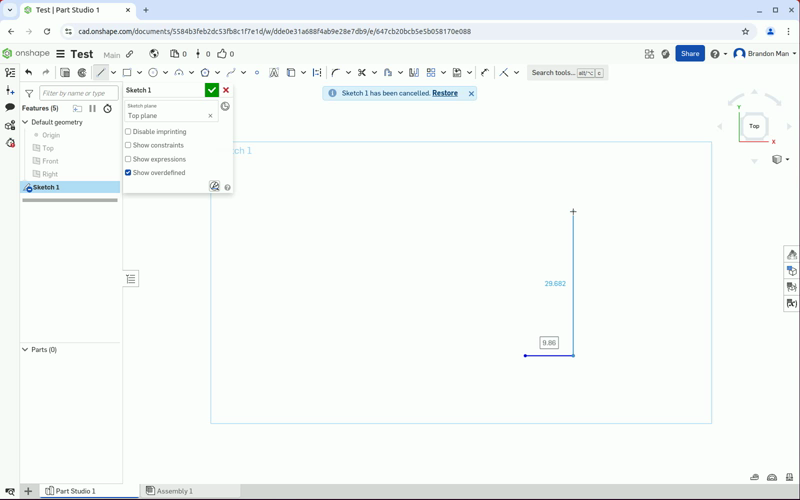
key_up(shift)
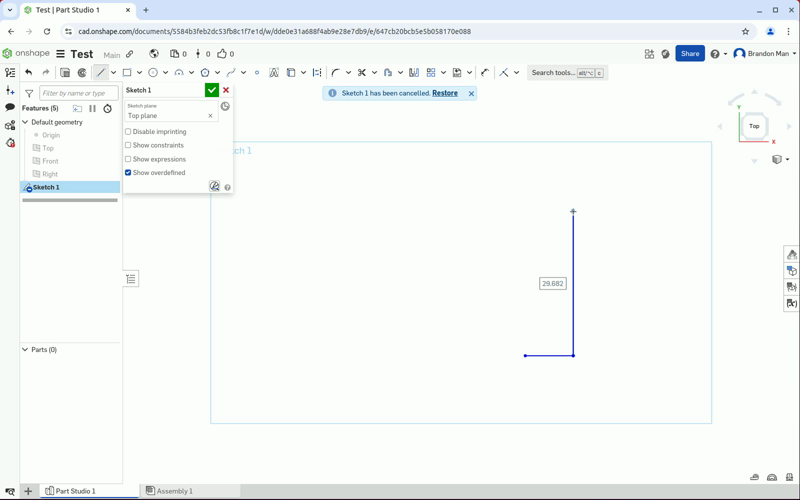
key_down(shift)
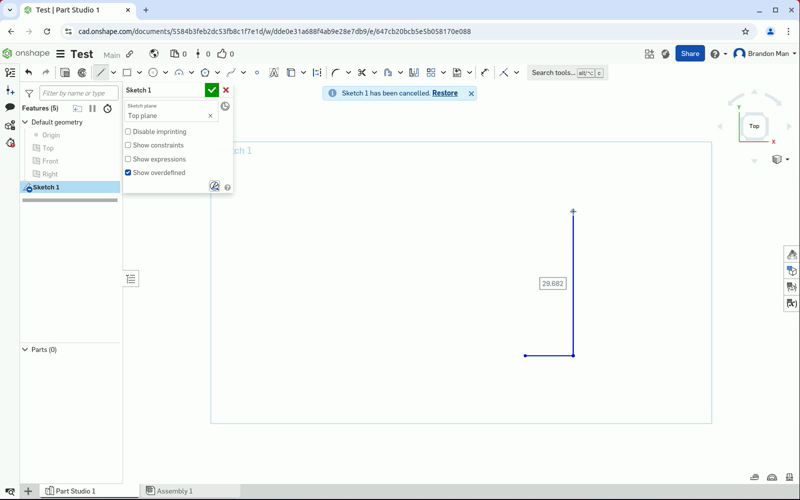
mouse_move(589, 211)
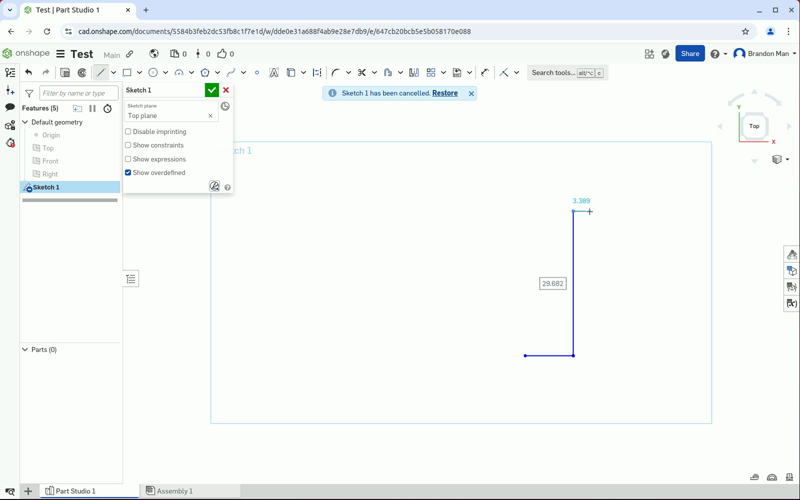
mouse_move(525, 211)
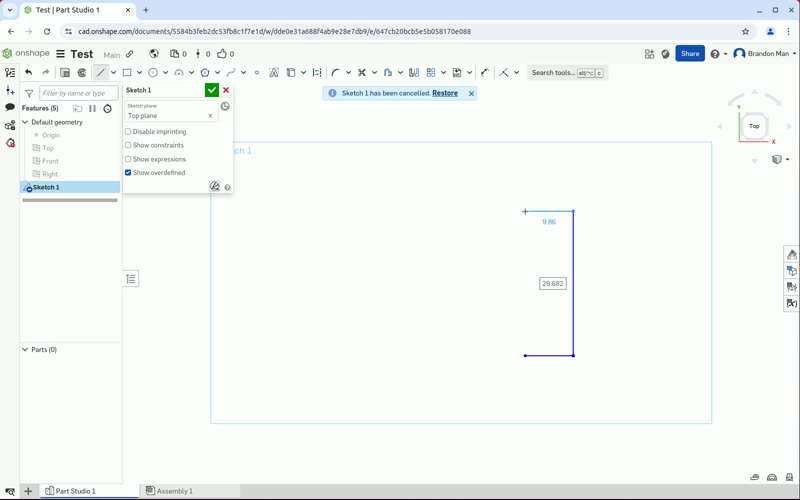
click(525, 211)
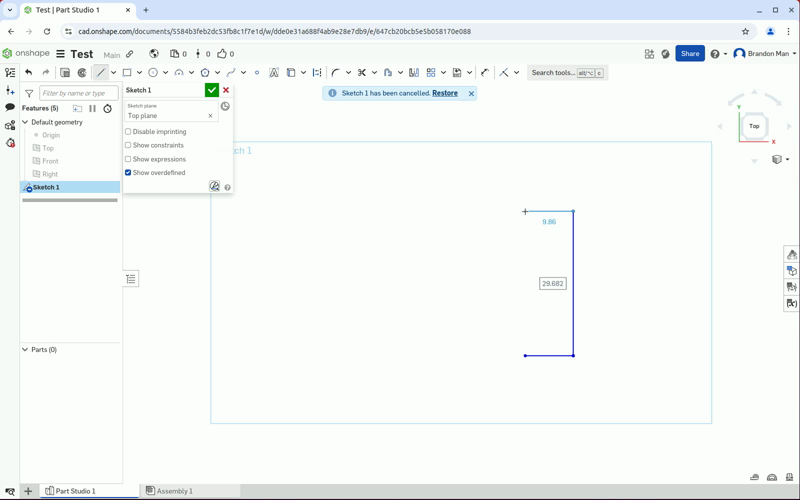
key_up(shift)
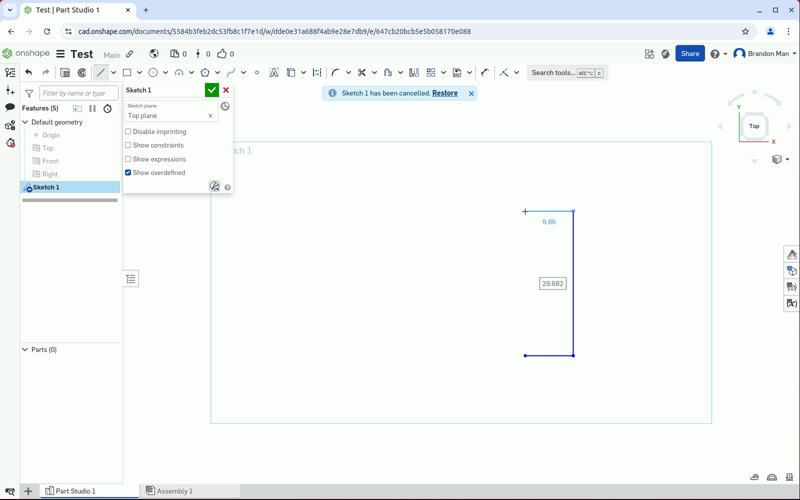
key(esc)
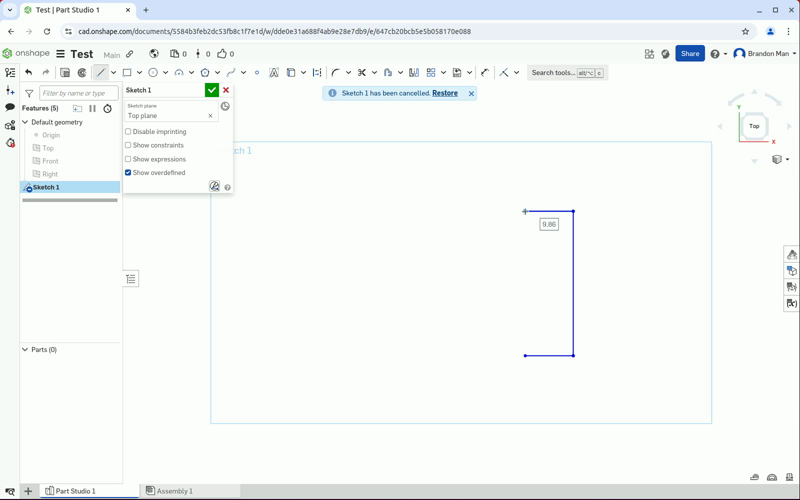
key(a)
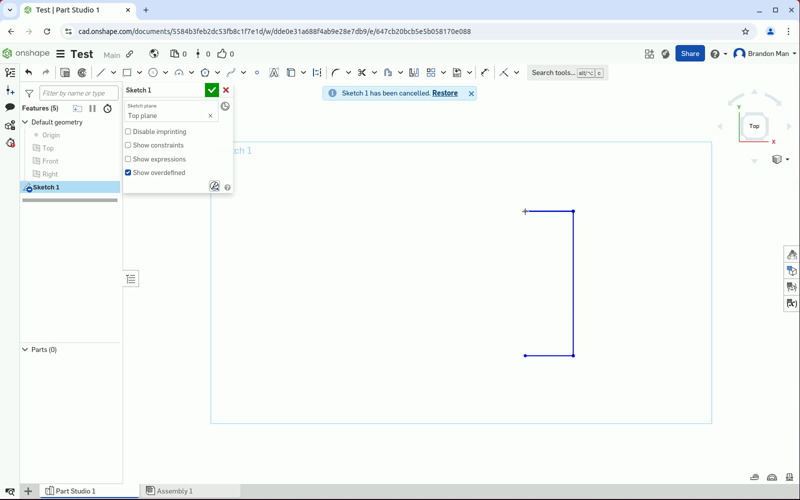
mouse_move(525, 211)
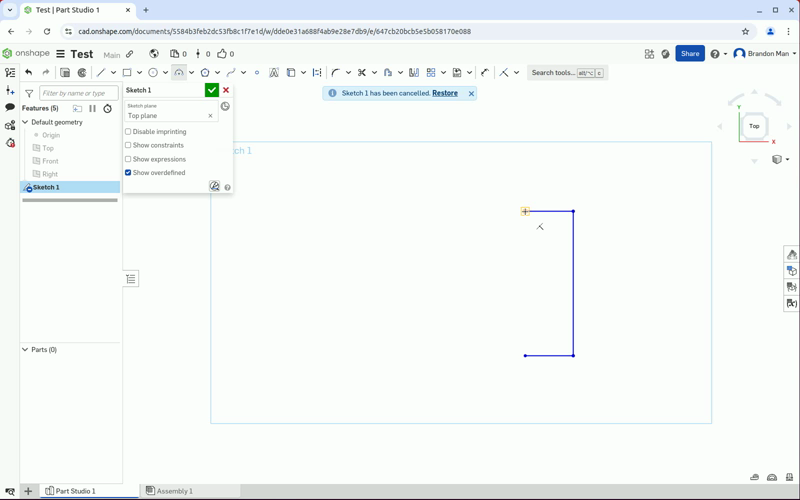
click(525, 211)
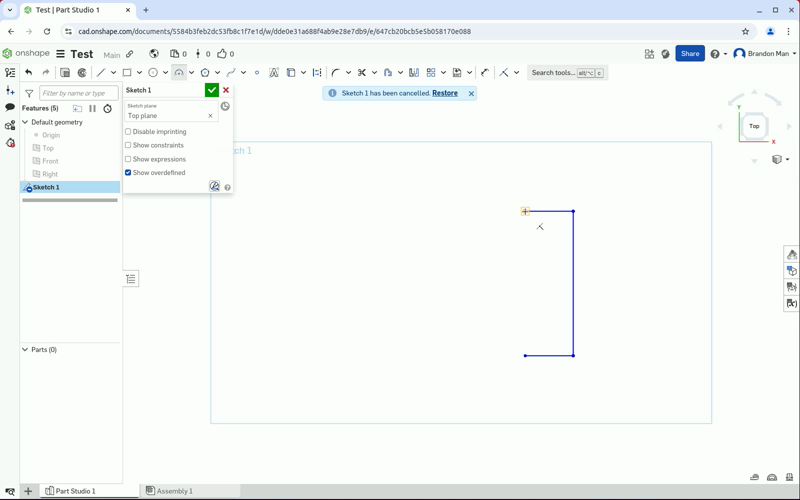
mouse_move(525, 355)
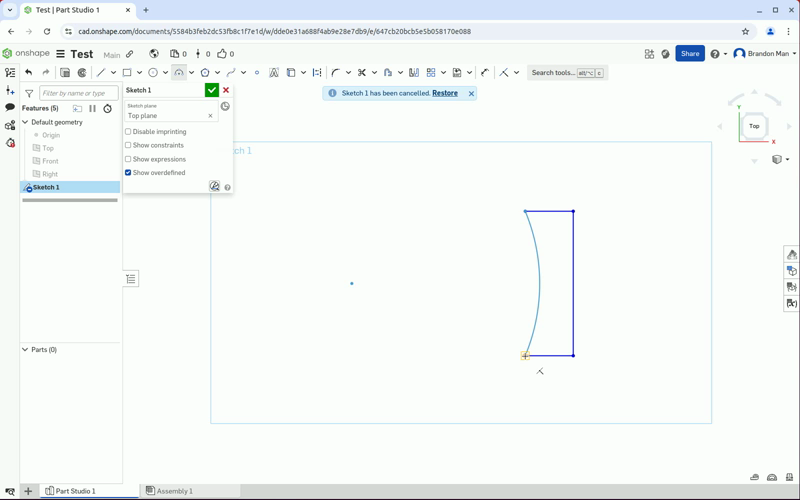
click(525, 355)
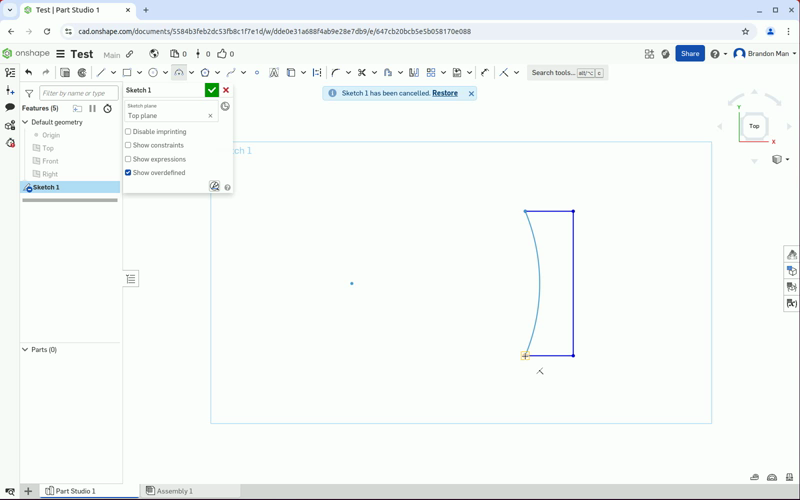
key_down(shift)
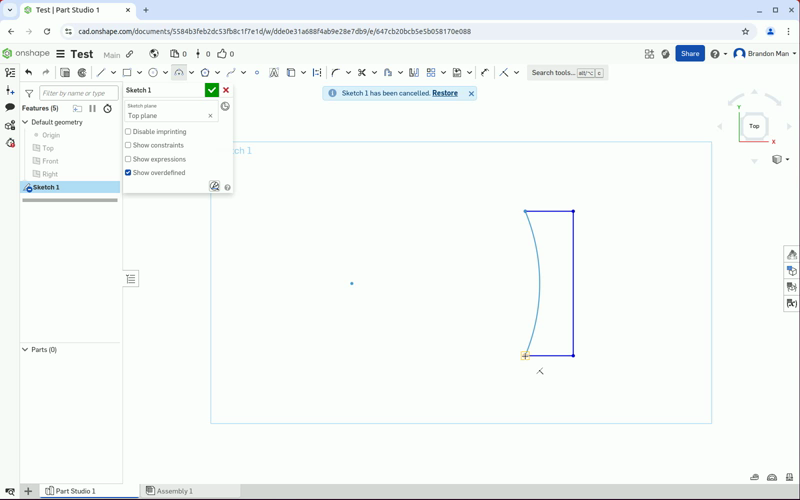
mouse_move(365, 283)
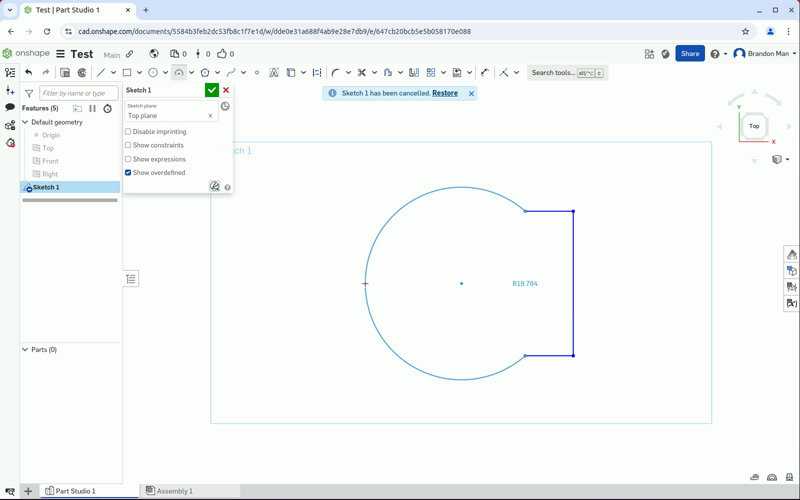
click(365, 283)
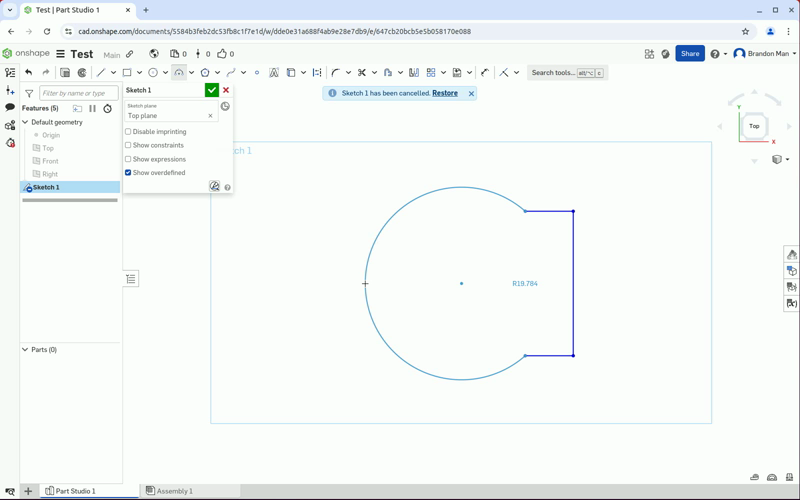
key_up(shift)
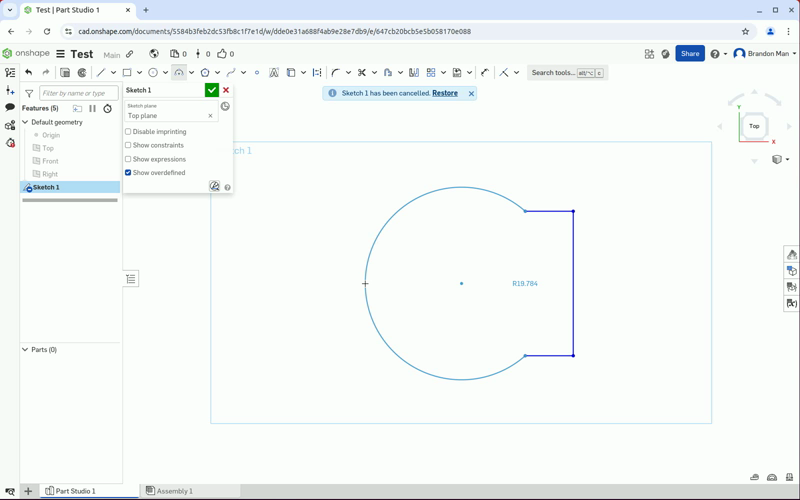
key(esc)
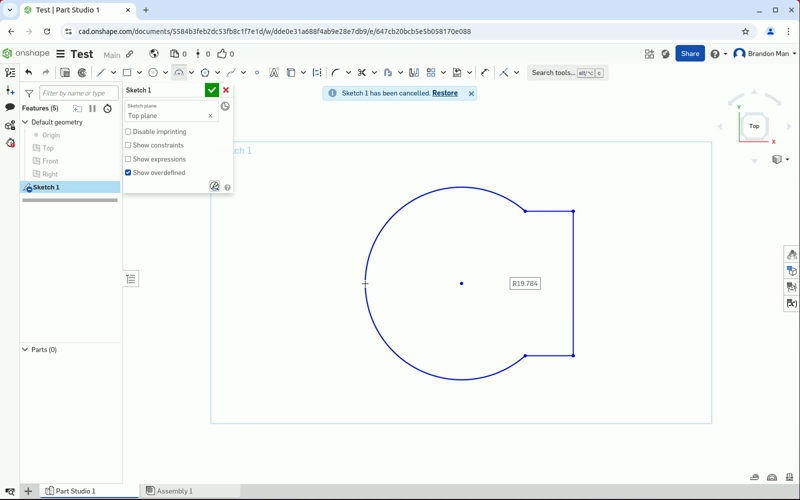
mouse_move(431, 334)
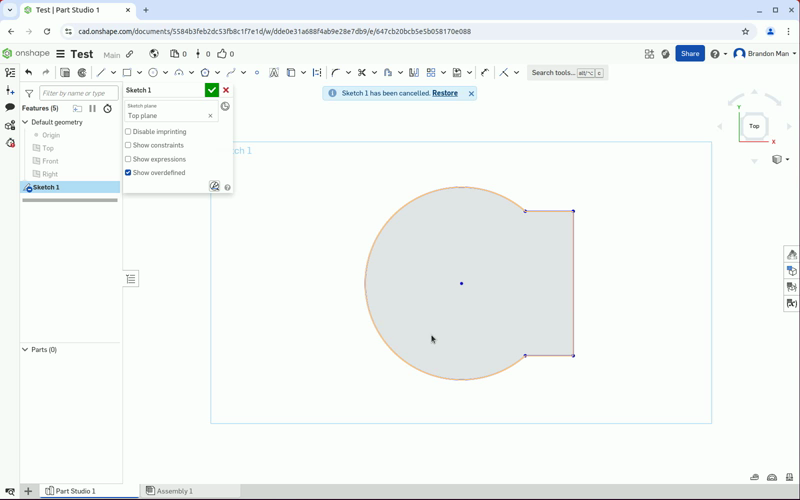
click(431, 334)
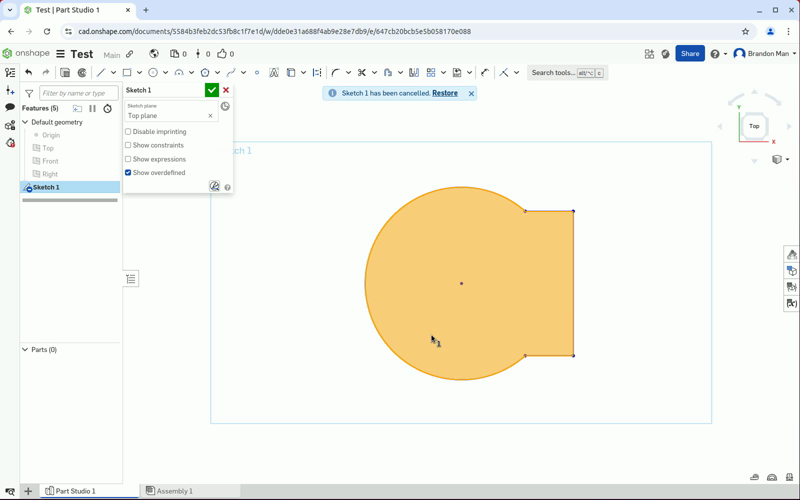
mouse_move(73, 352)
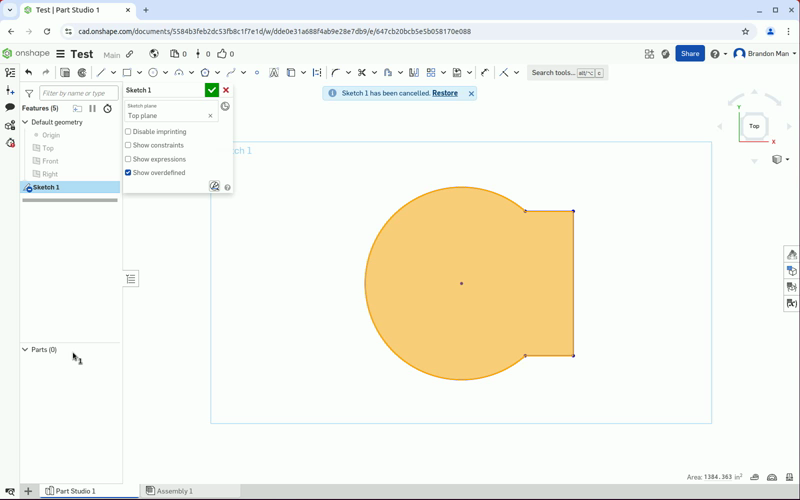
key(shift+y)
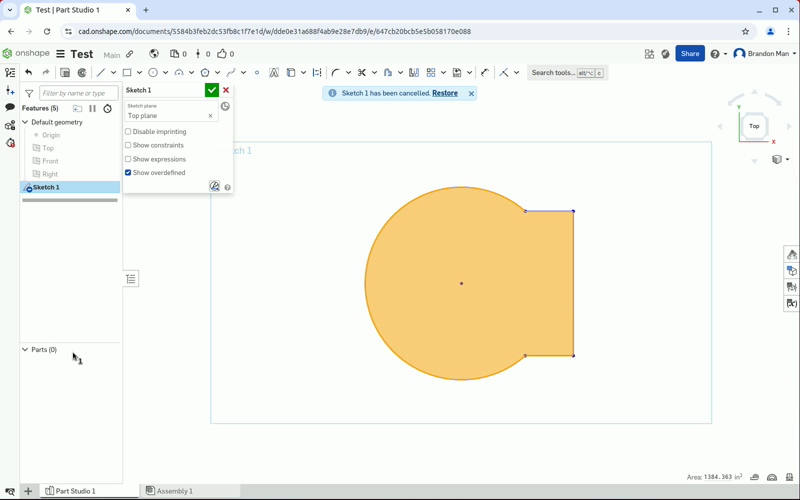
key(shift+e)
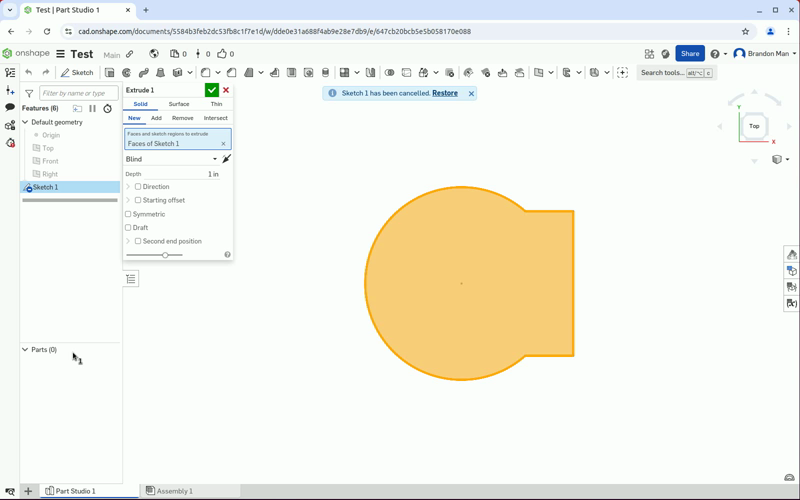
mouse_move(143, 106)
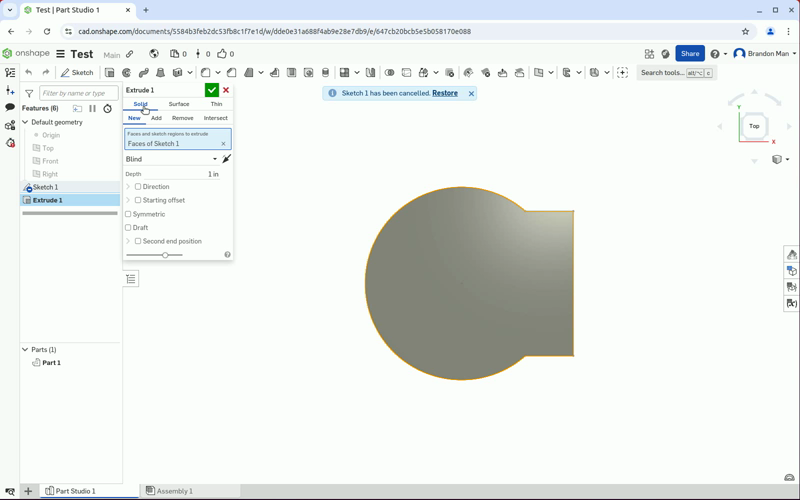
click(143, 106)
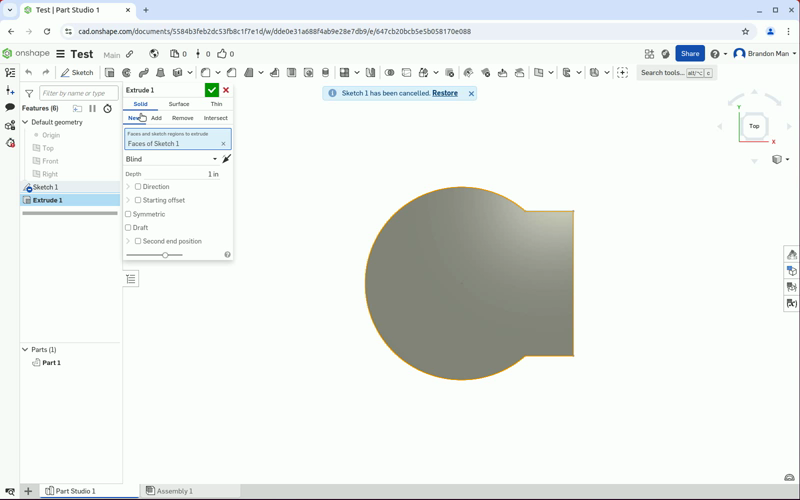
mouse_move(137, 120)
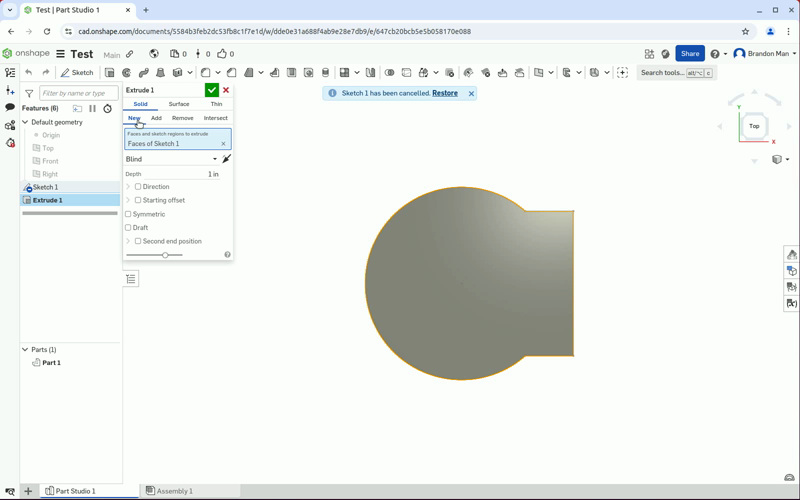
click(137, 120)
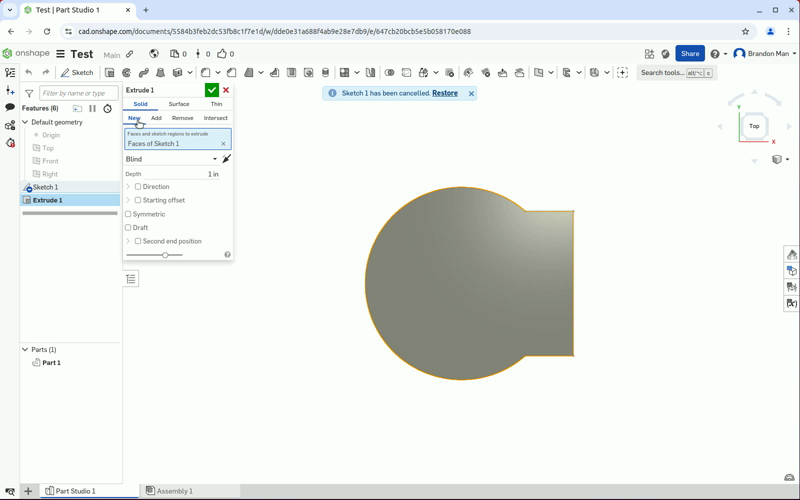
key(tab, 4)
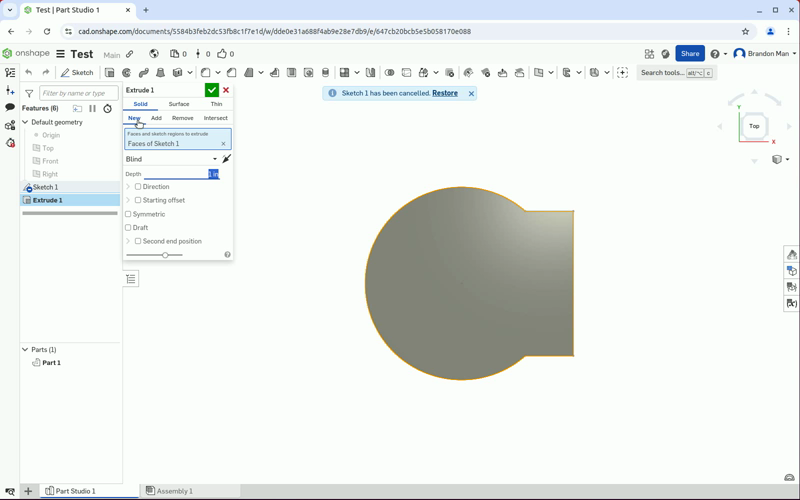
text(9.869)
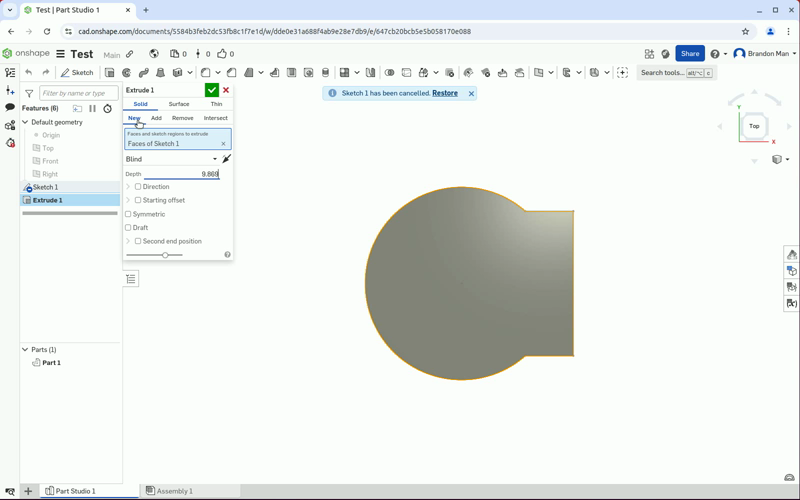
key(enter)
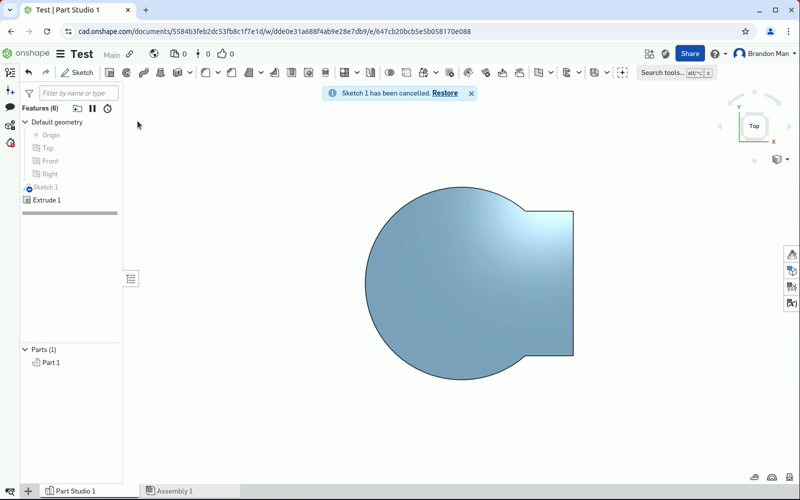
key(shift+h)
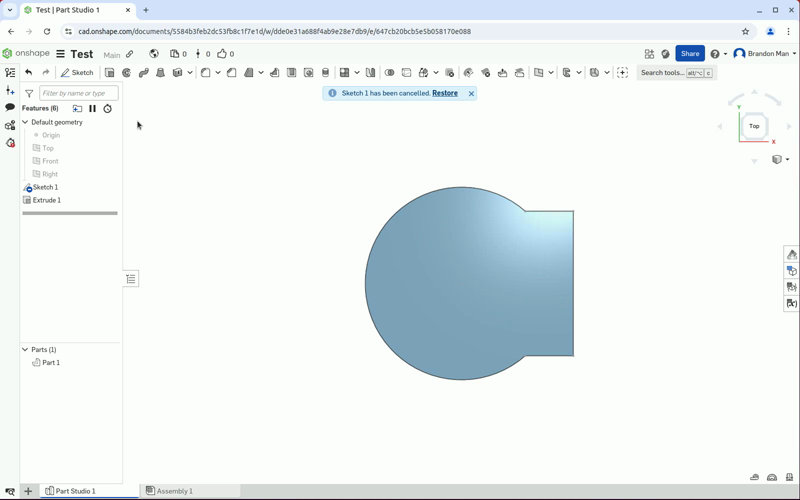
key(shift+h)
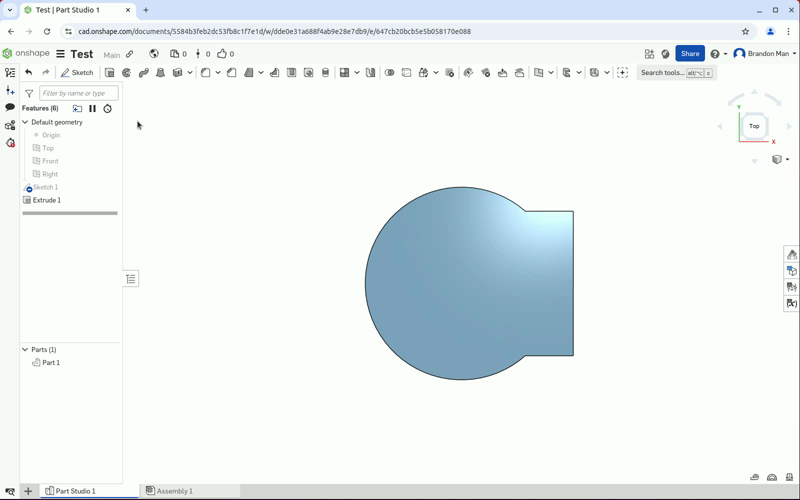
mouse_move(73, 189)
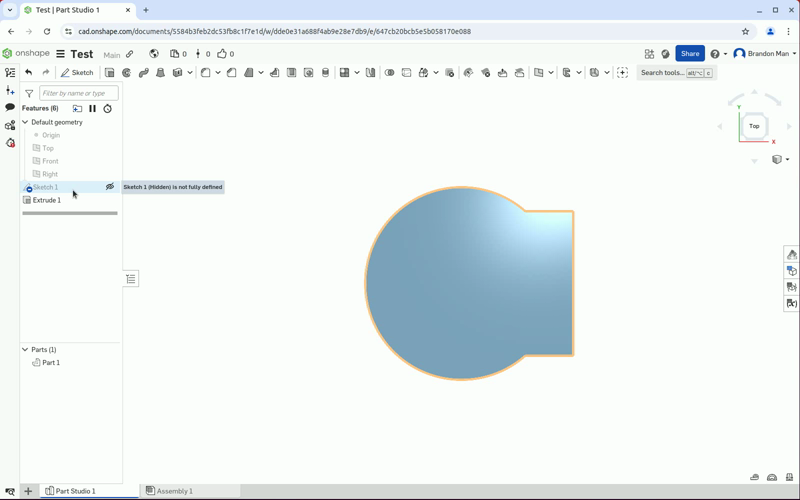
click(73, 189)
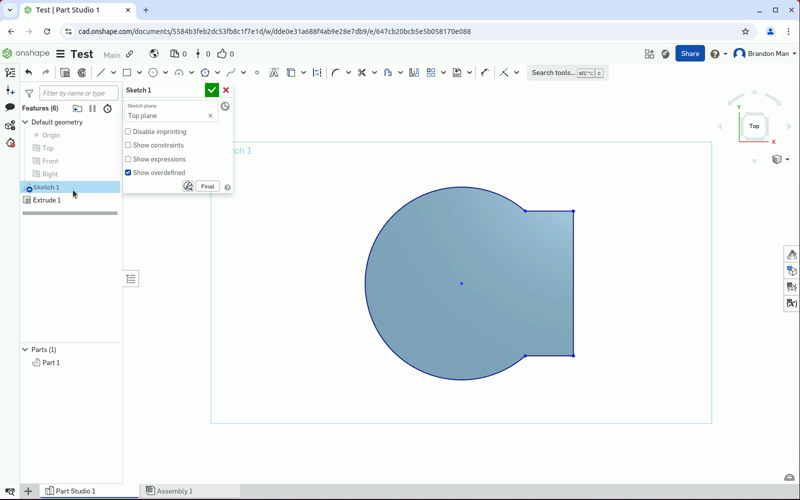
mouse_move(229, 92)
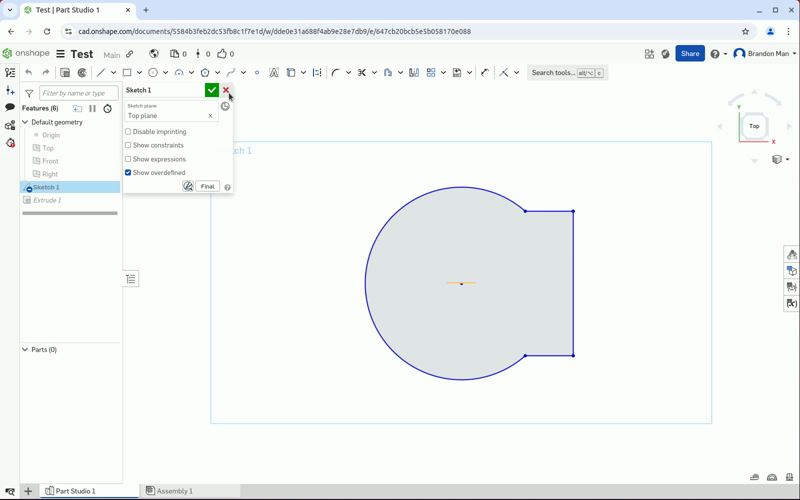
click(229, 92)
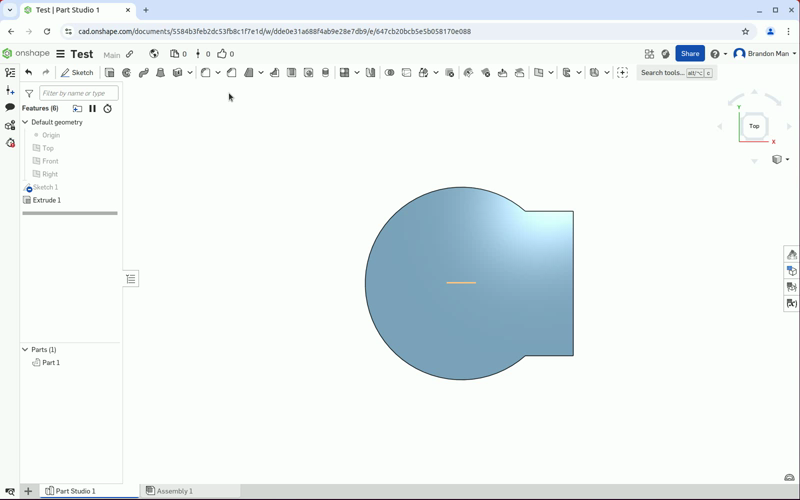
mouse_move(541, 75)
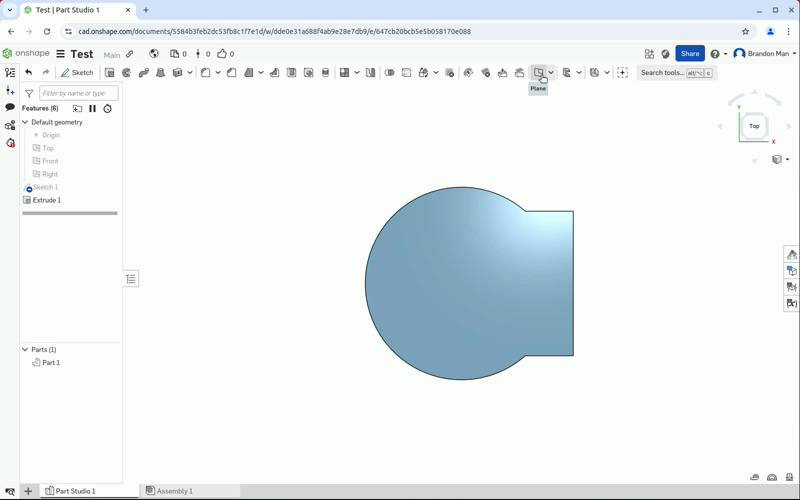
click(541, 75)
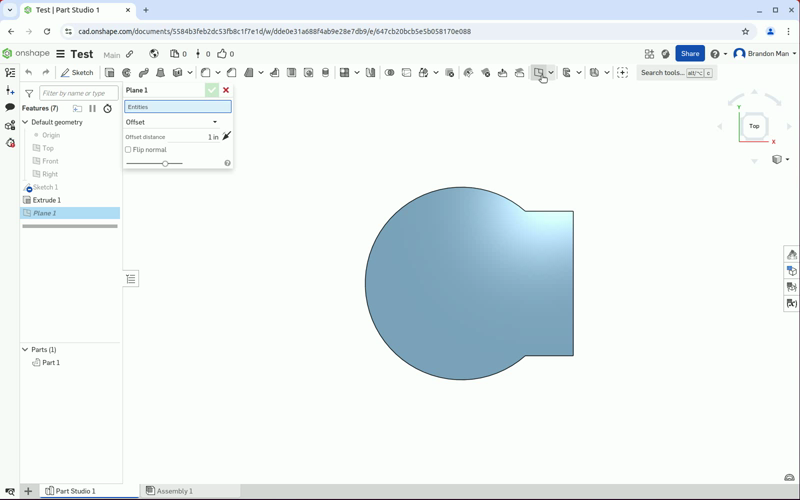
mouse_move(73, 150)
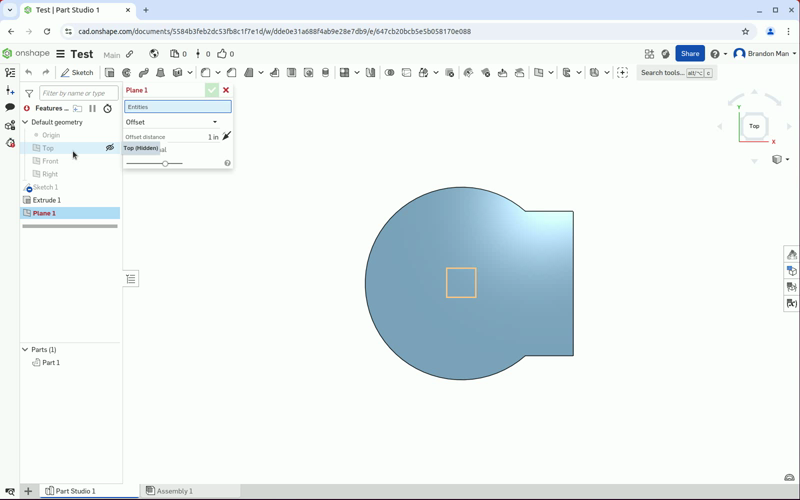
click(73, 150)
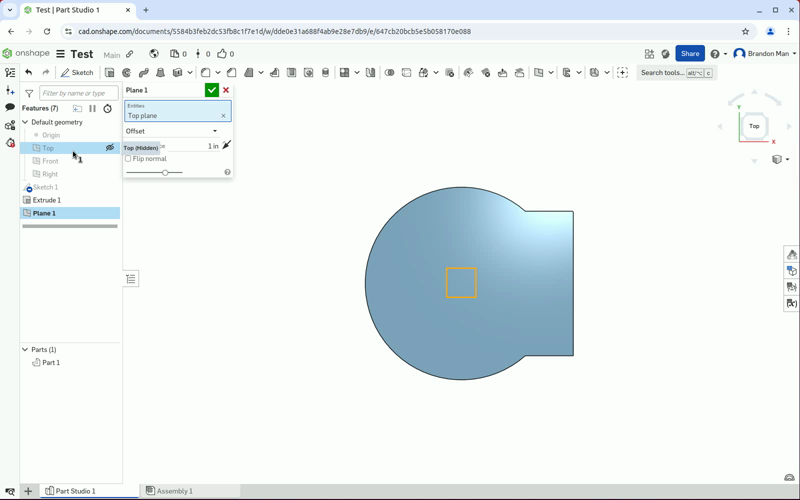
key(tab, 2)
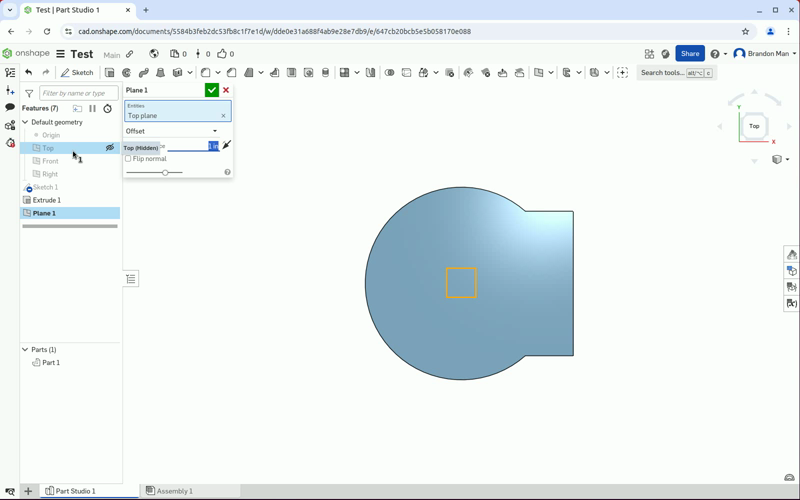
text(9.86)
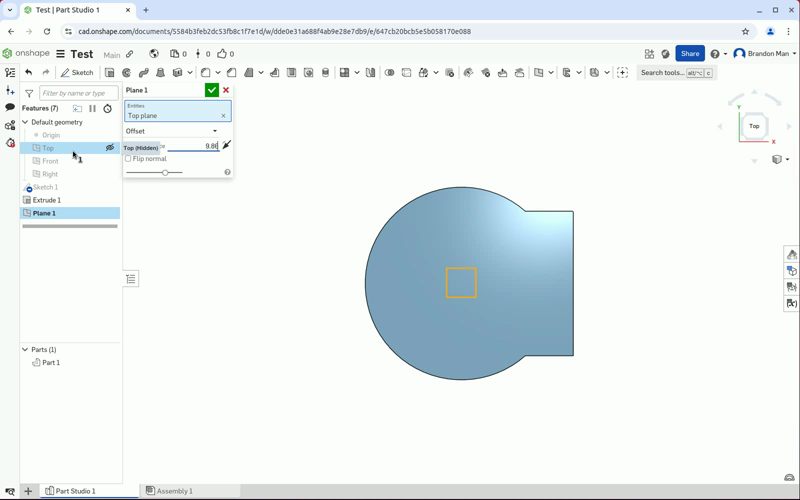
key(enter, 2)
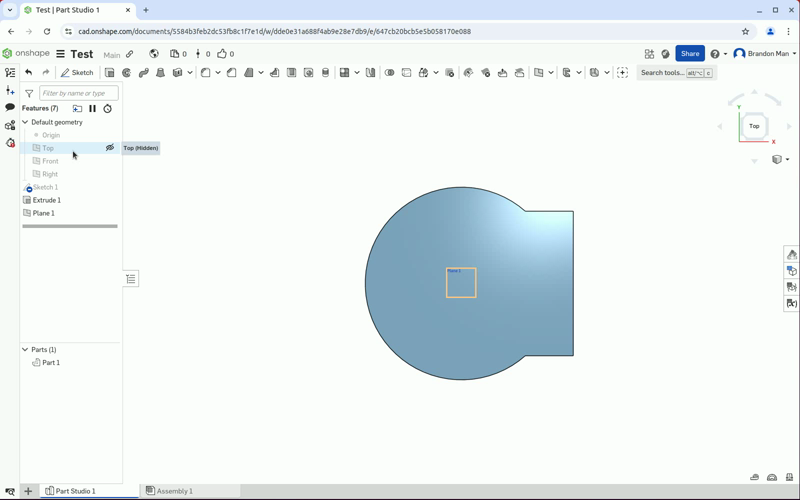
key(shift+s)
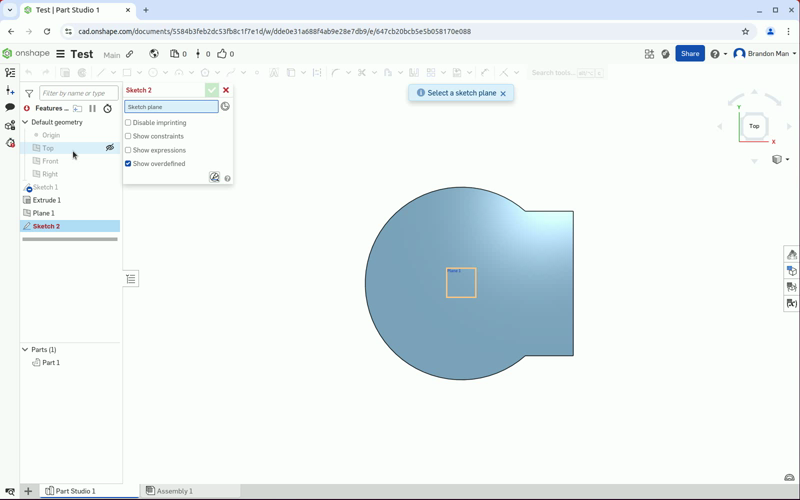
mouse_move(73, 215)
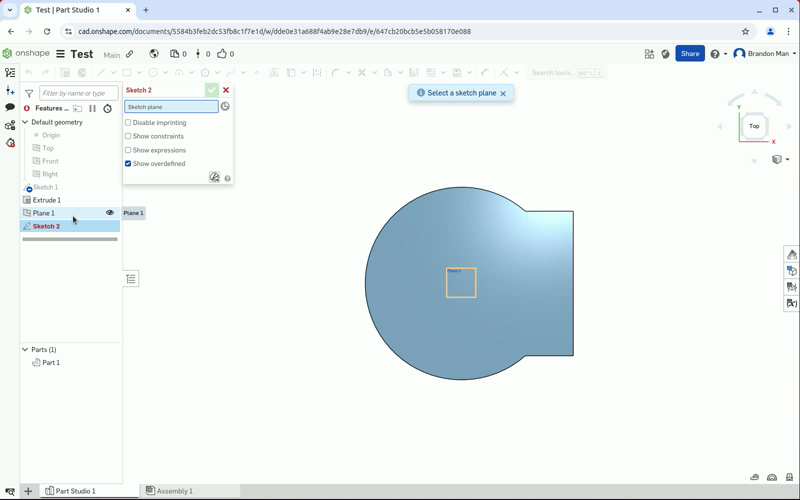
click(73, 215)
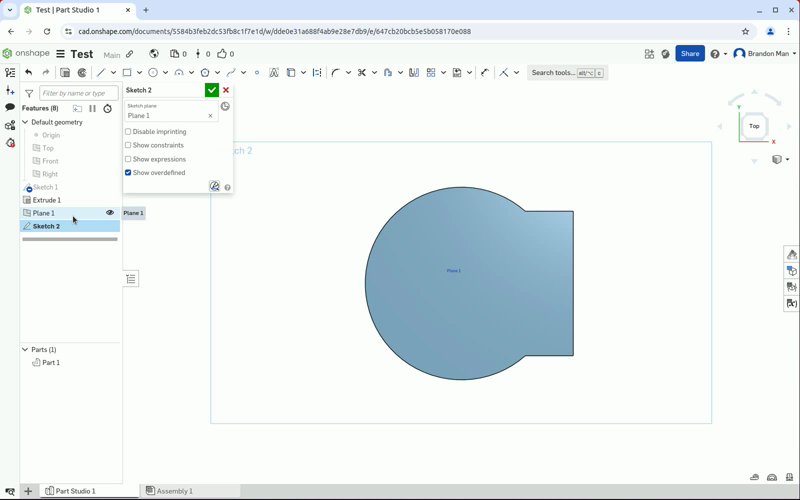
mouse_move(73, 352)
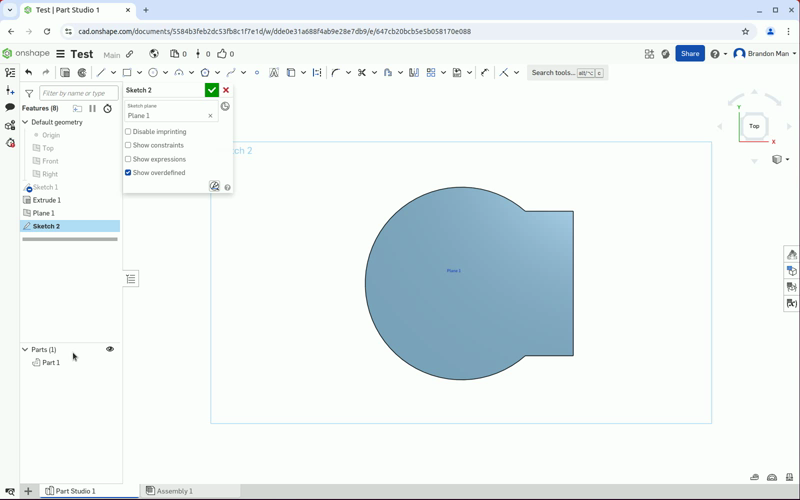
key(y)
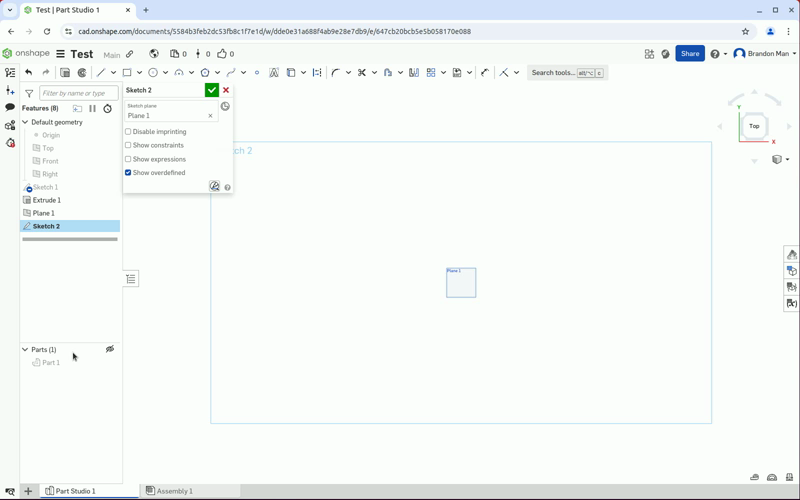
key(c)
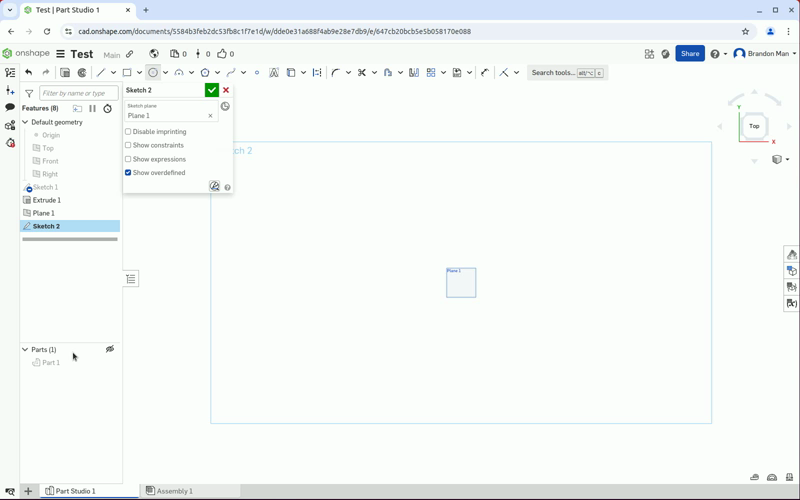
key_down(shift)
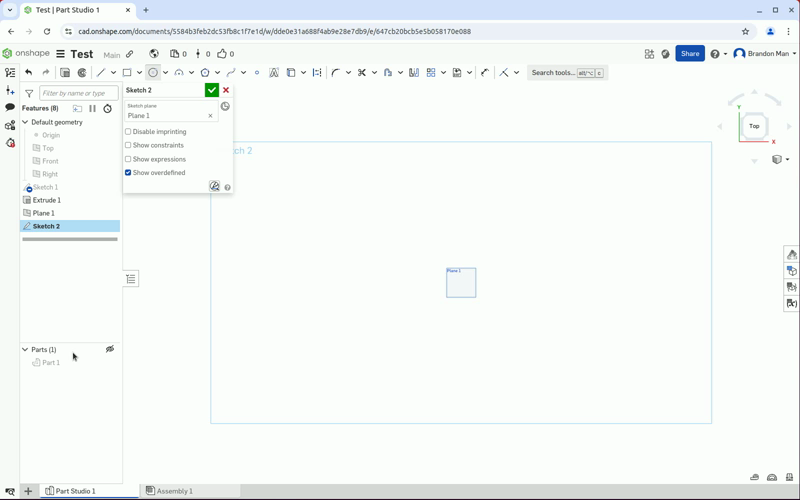
mouse_move(461, 282)
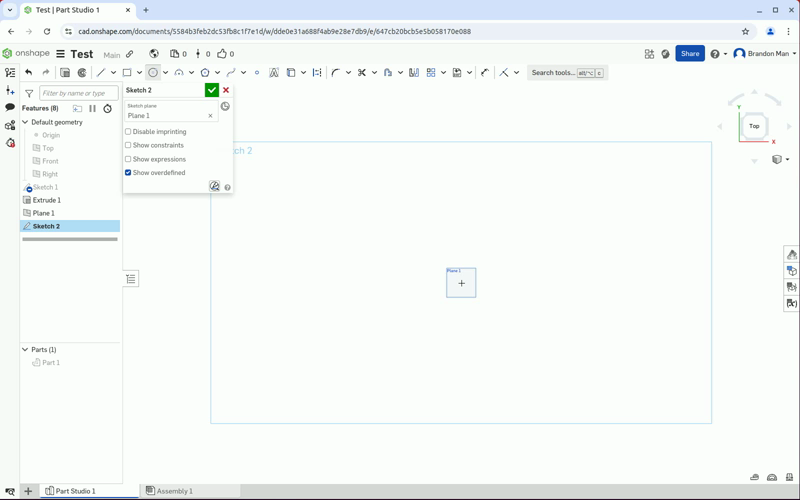
click(461, 282)
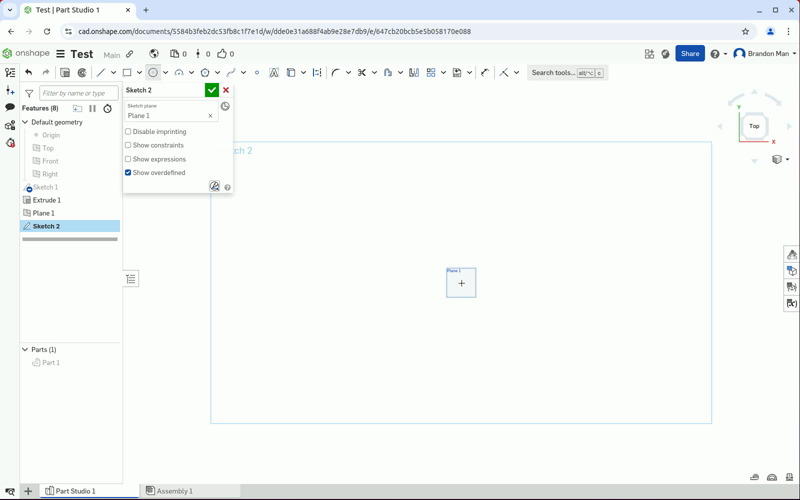
key_up(shift)
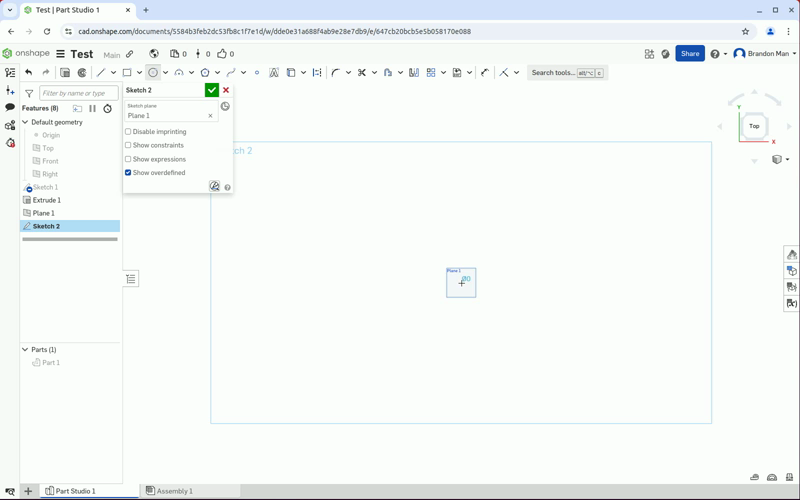
mouse_move(505, 282)
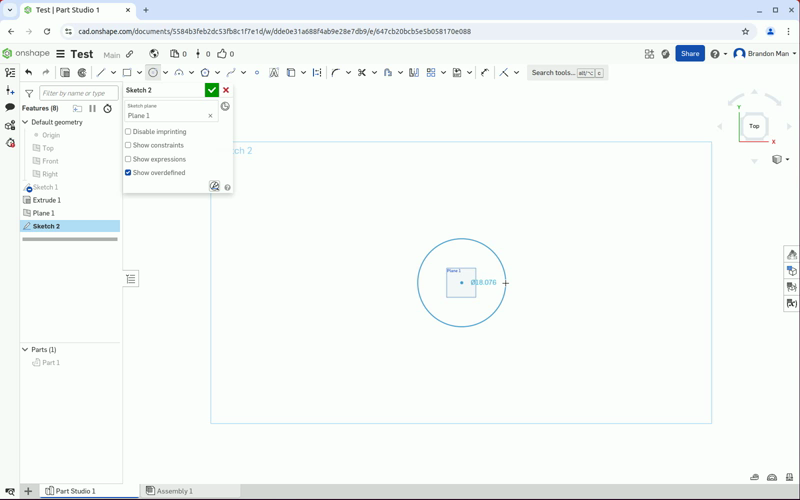
click(505, 282)
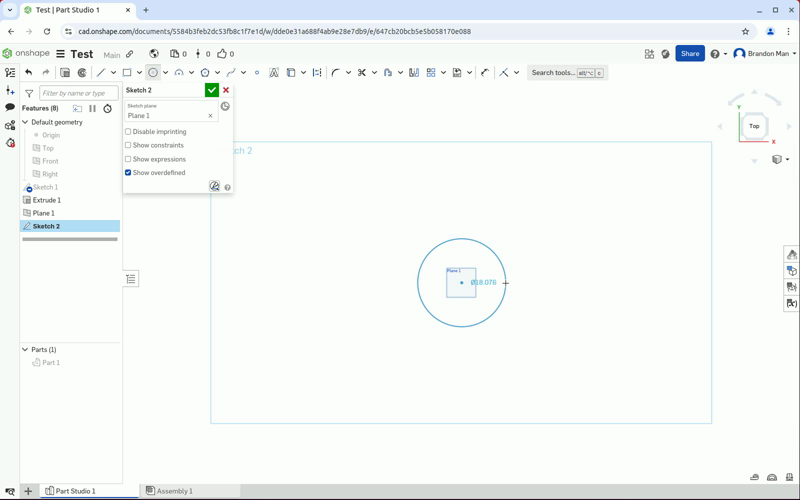
key(esc)
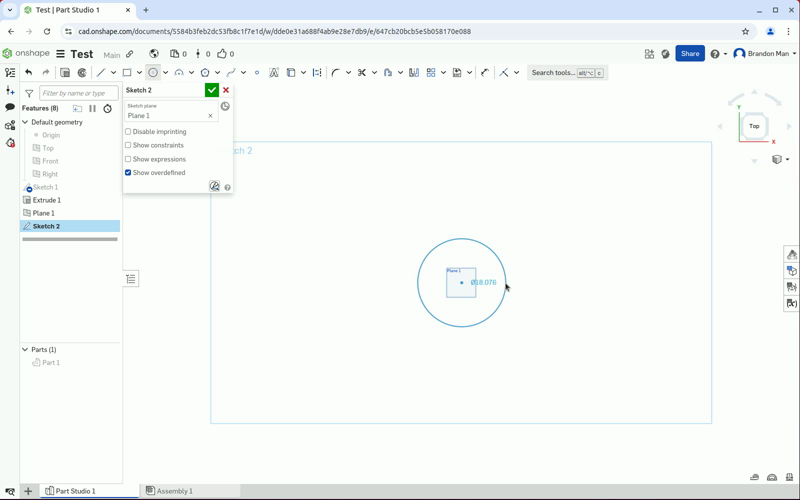
mouse_move(483, 283)
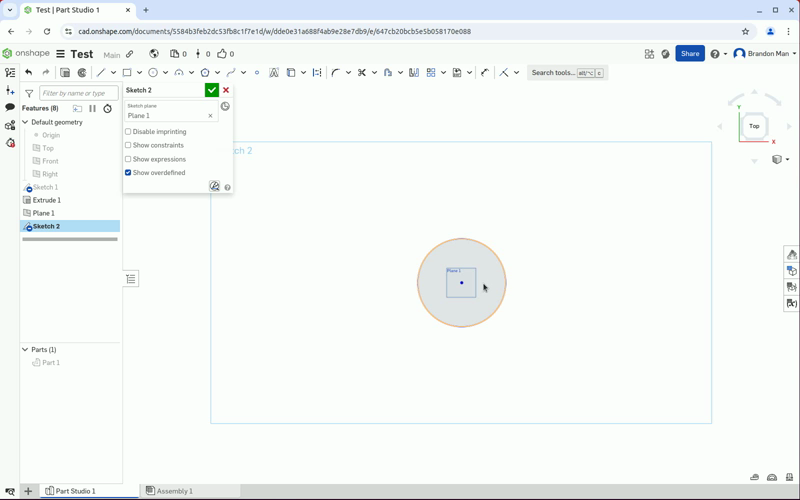
click(483, 283)
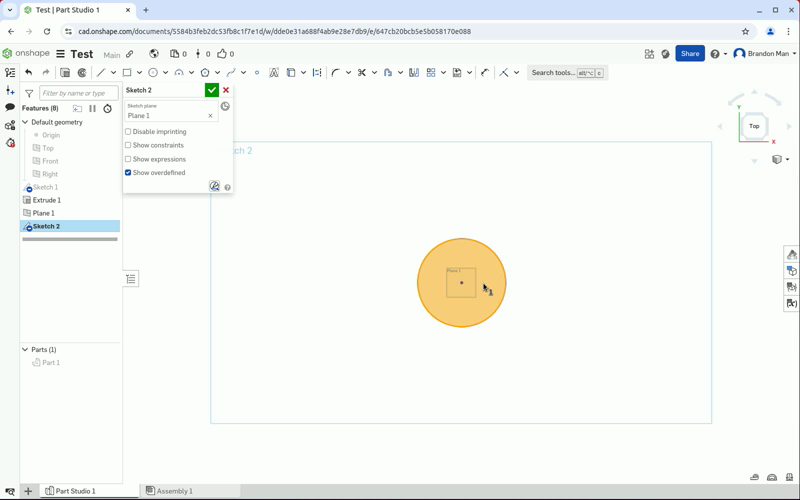
mouse_move(73, 352)
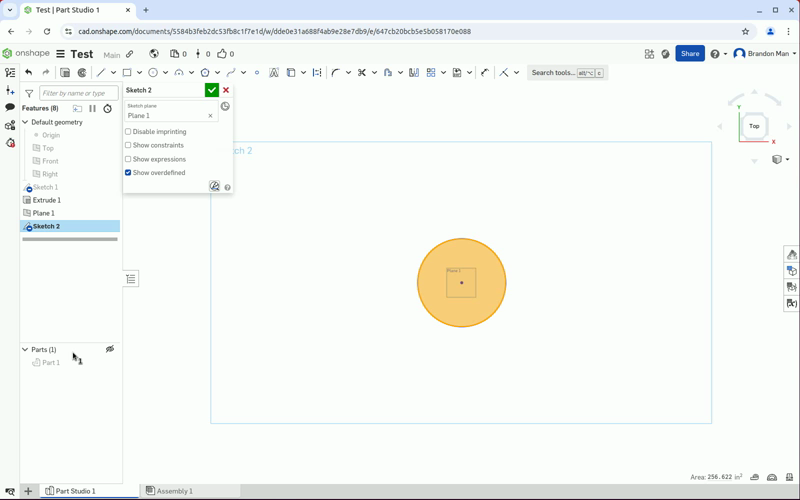
key(shift+y)
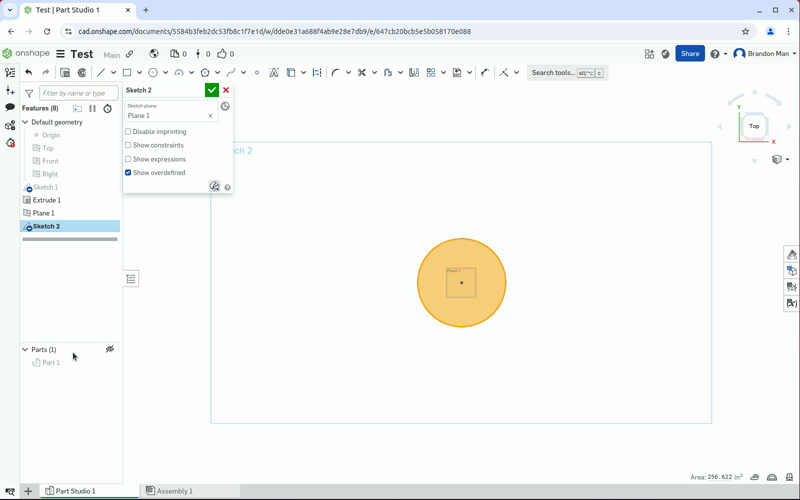
key(shift+e)
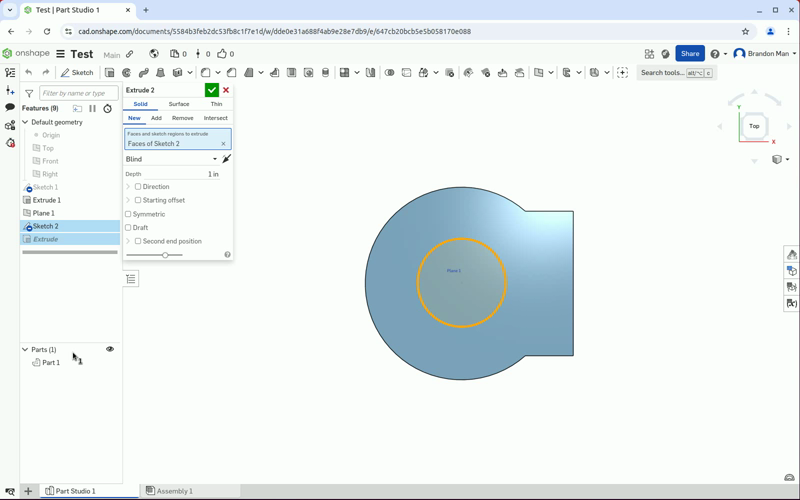
mouse_move(143, 106)
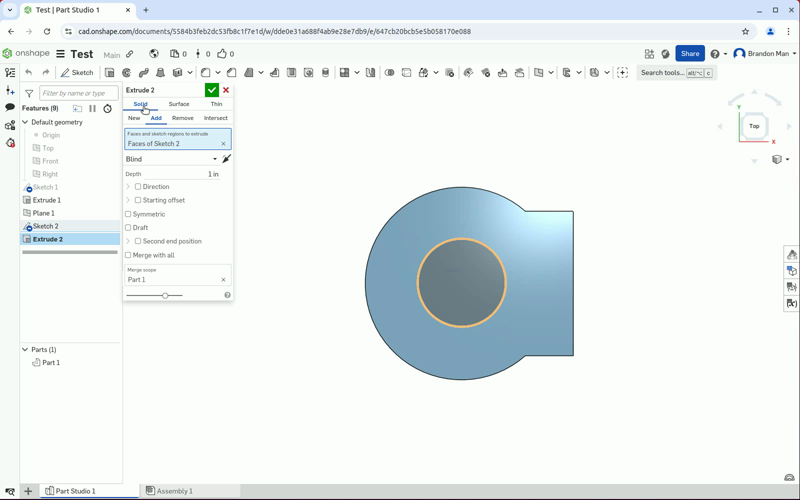
click(143, 106)
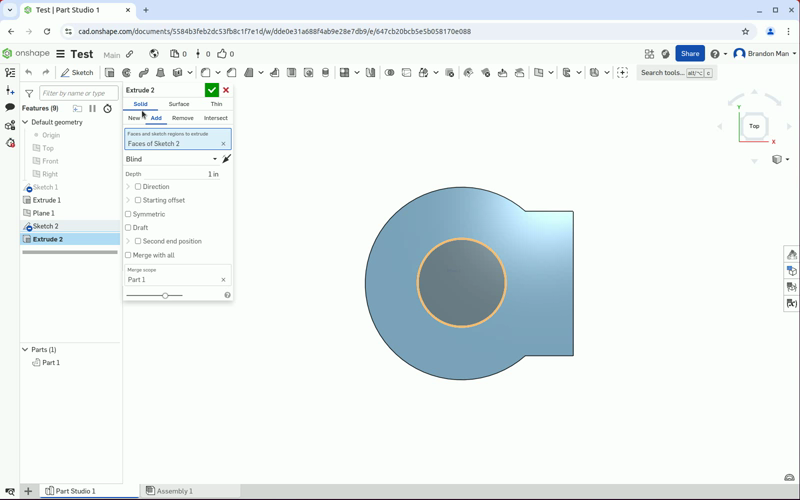
mouse_move(137, 120)
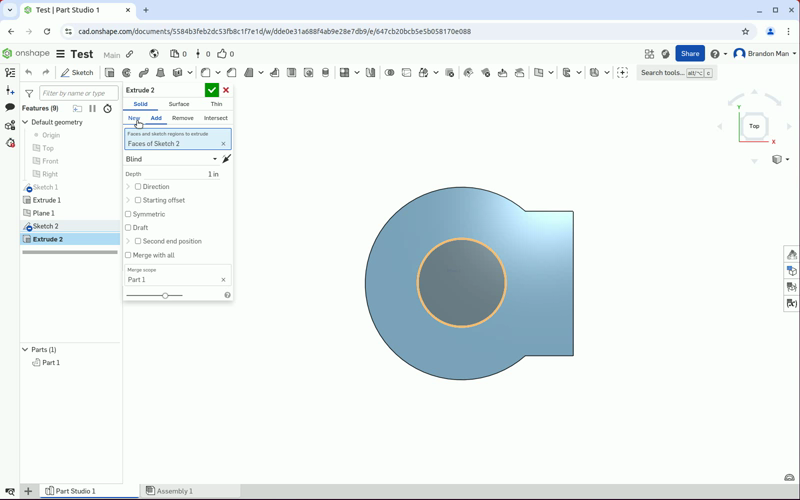
click(137, 120)
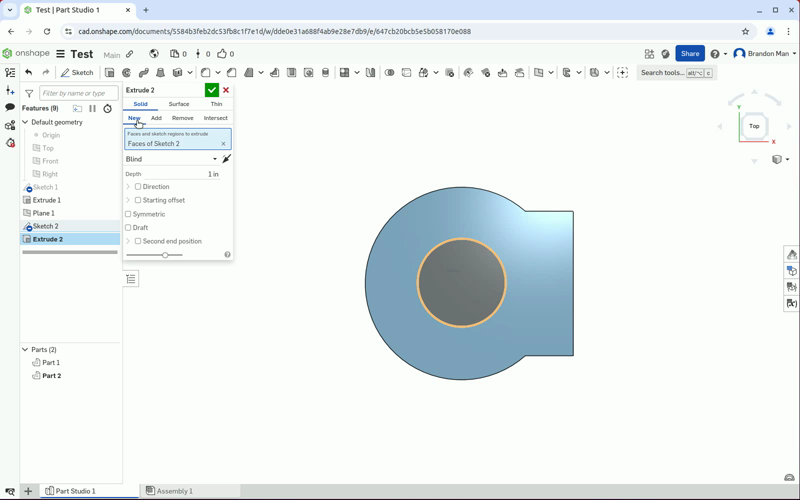
key(tab, 4)
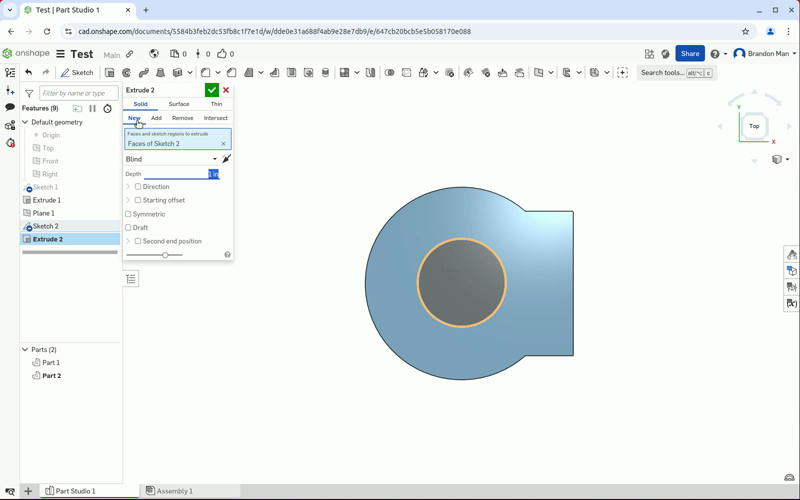
text(9.869)
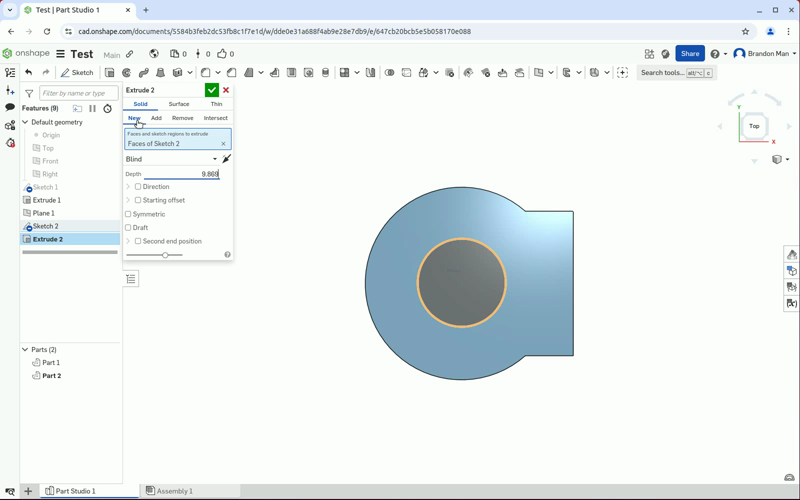
key(enter)
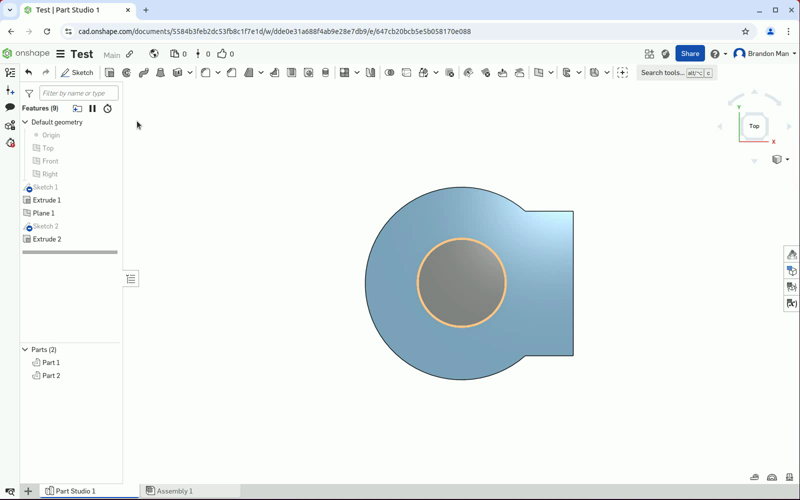
key(shift+h)
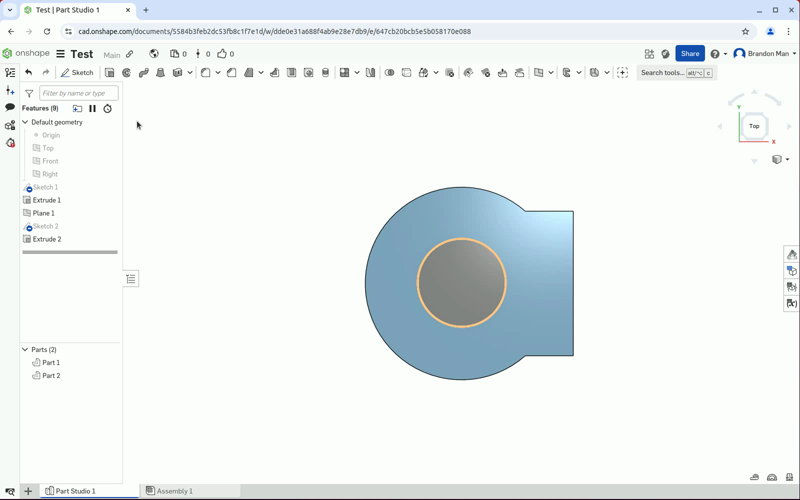
key(shift+h)
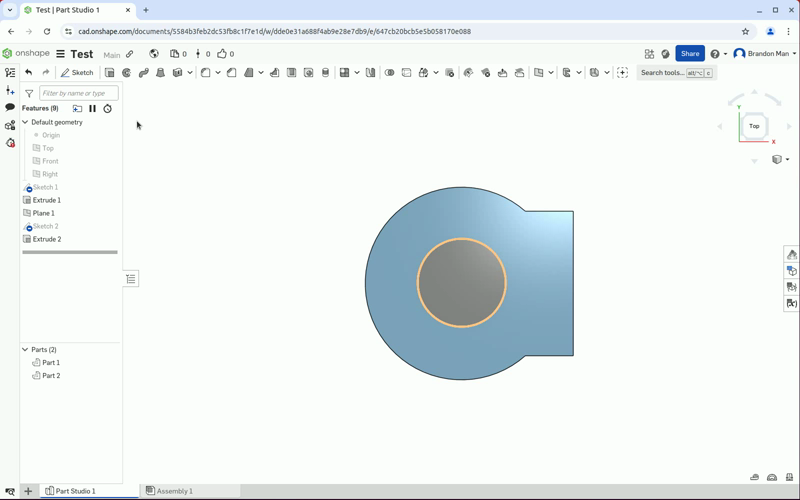
key(shift+7)
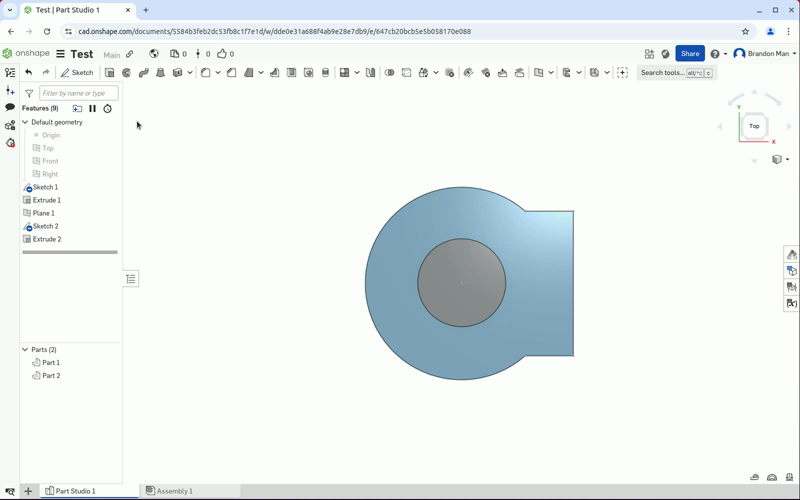
key(up, 3)
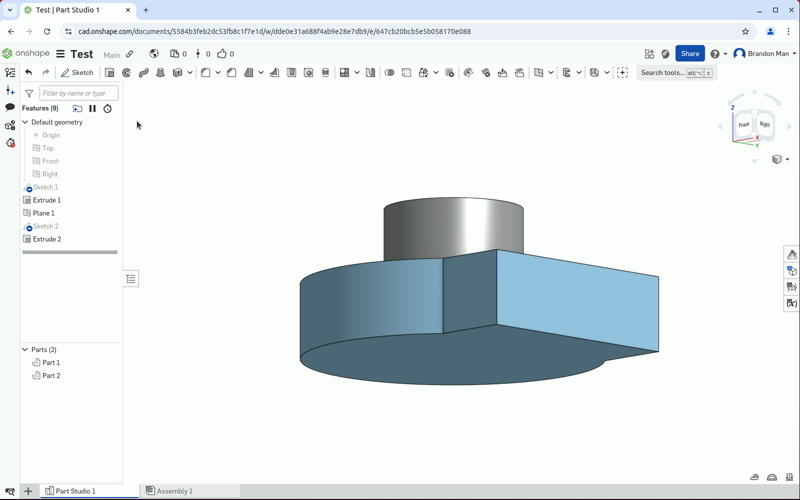
key(left, 3)
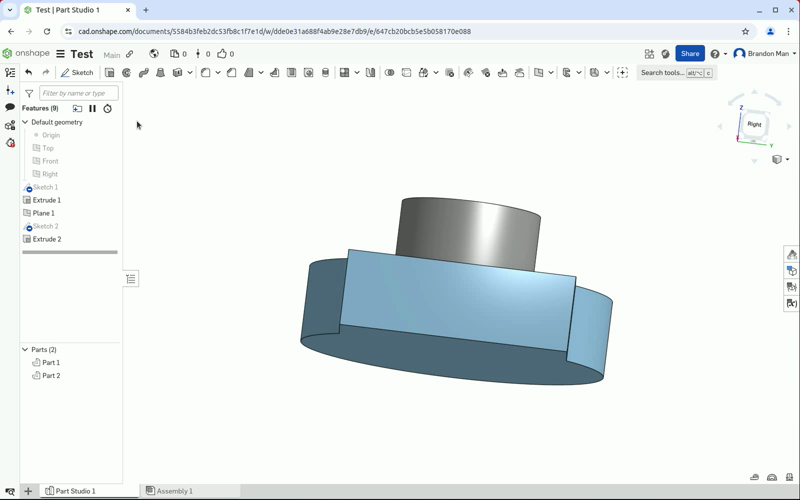
key(right, 3)
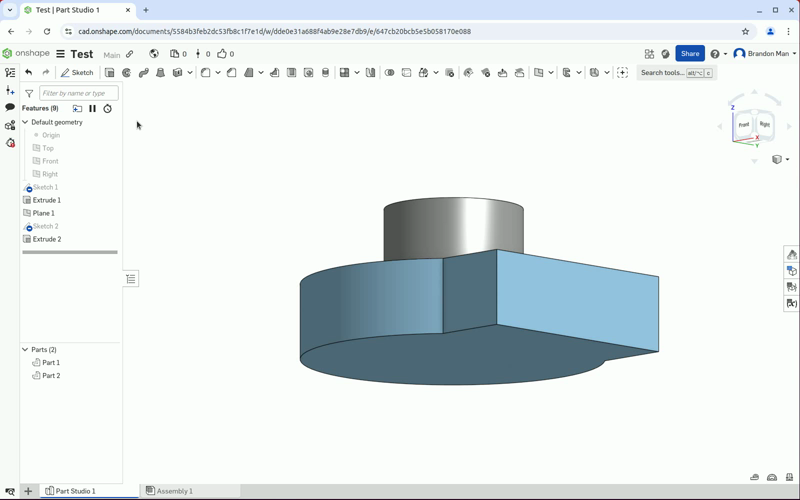
key(down, 3)
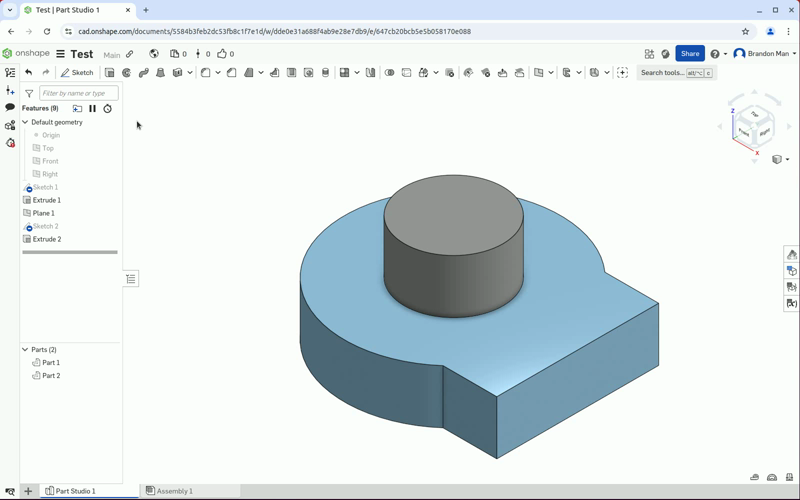
mouse_move(73, 189)
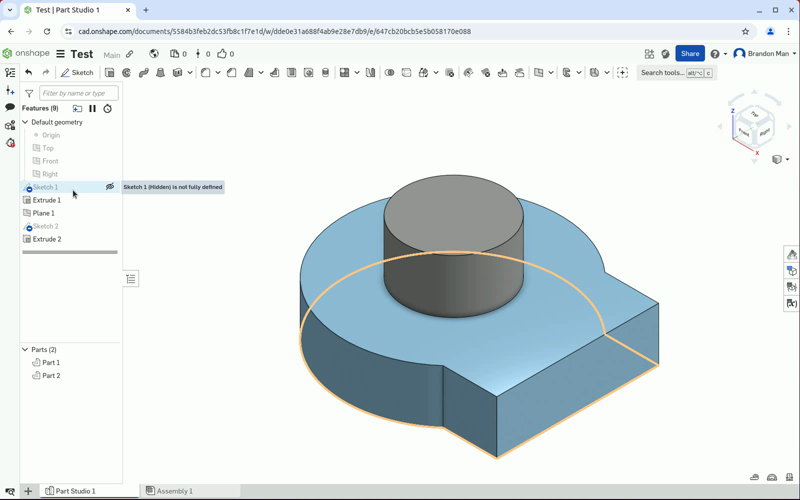
click(73, 189)